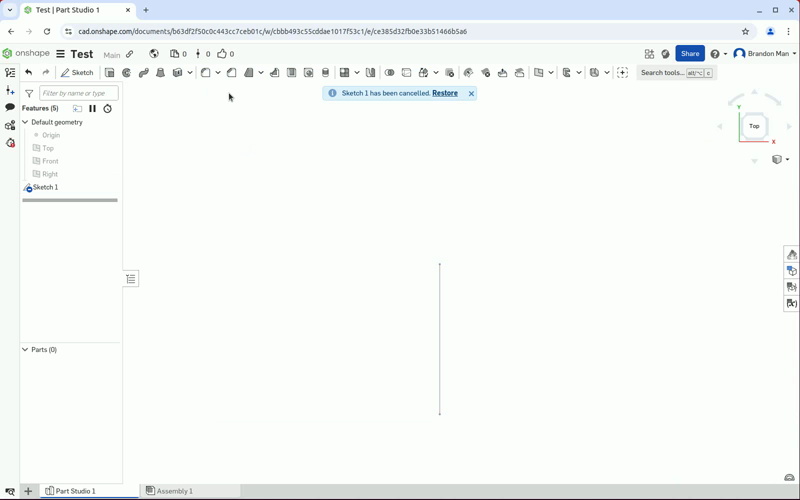
key(shift+h)
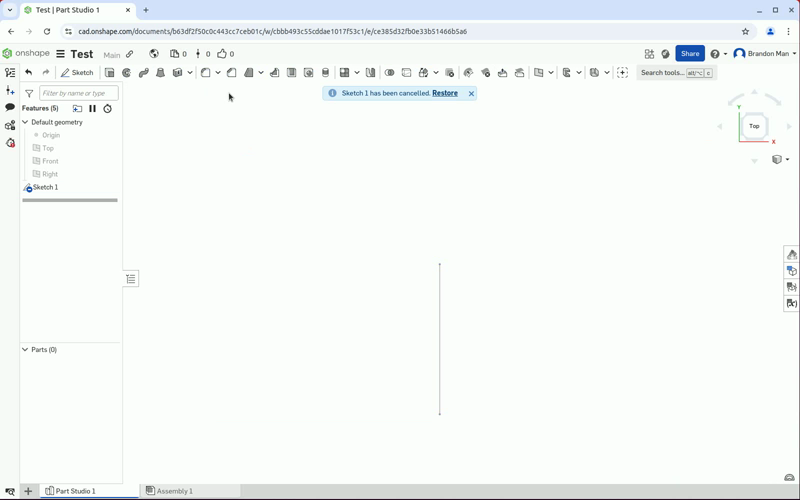
key(shift+s)
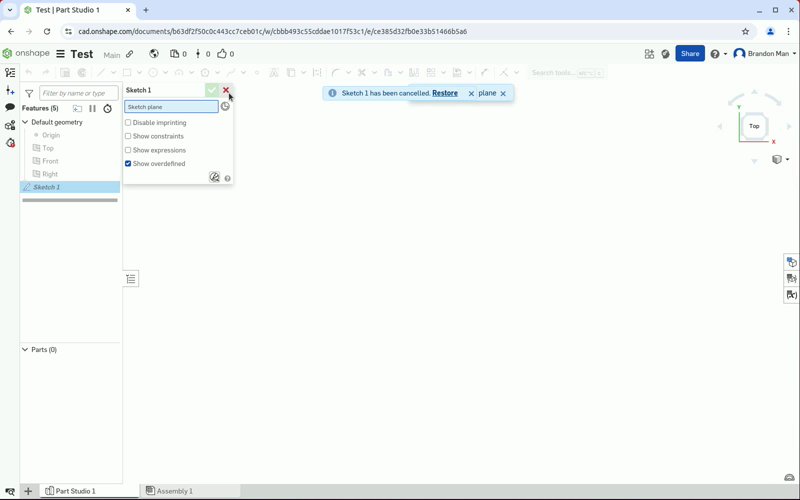
mouse_move(73, 150)
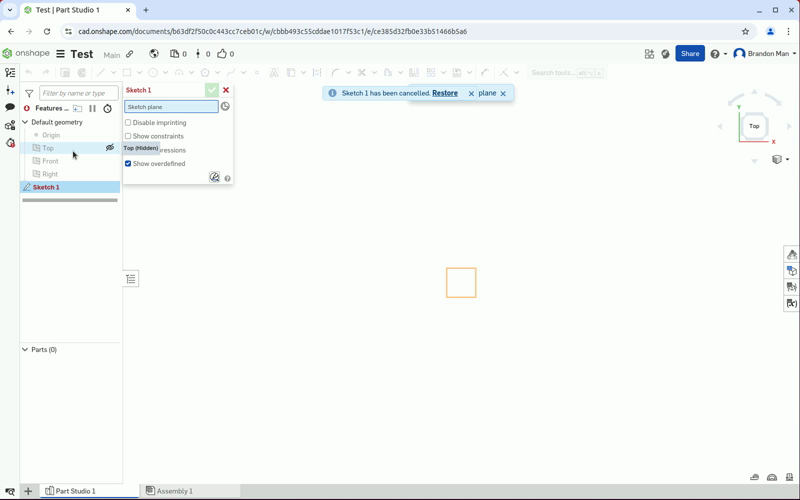
click(73, 150)
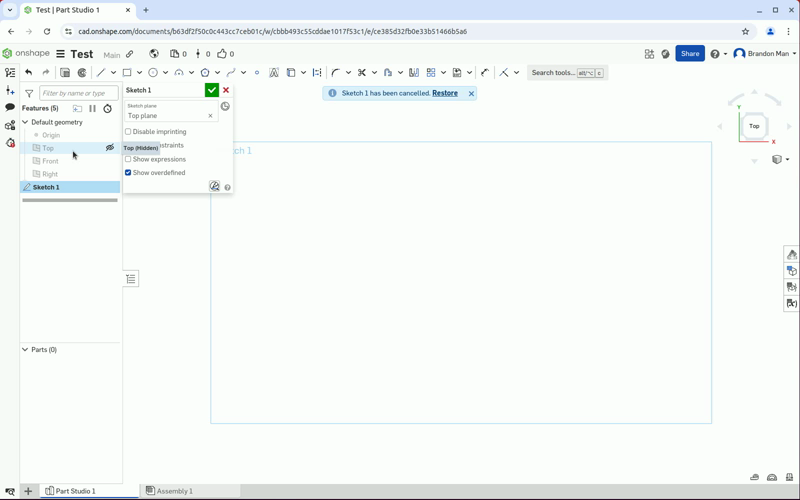
mouse_move(73, 352)
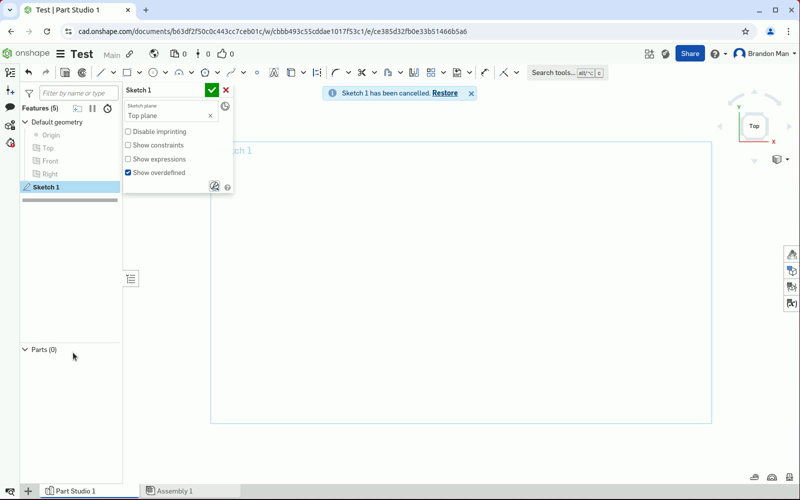
key(y)
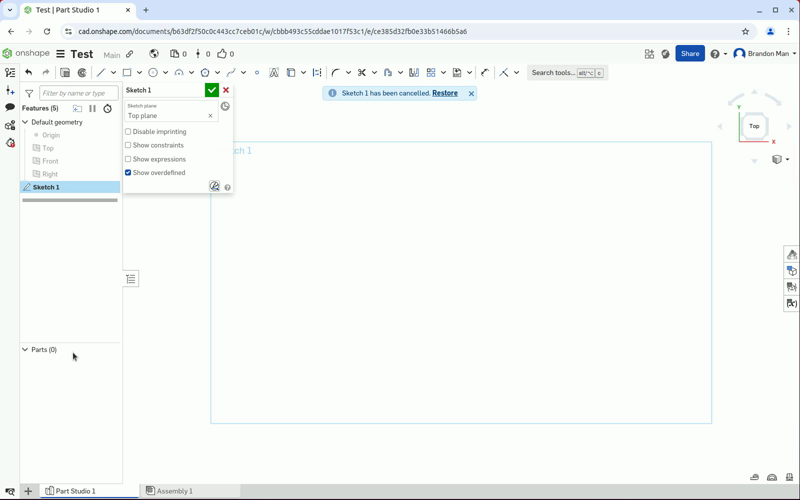
key(l)
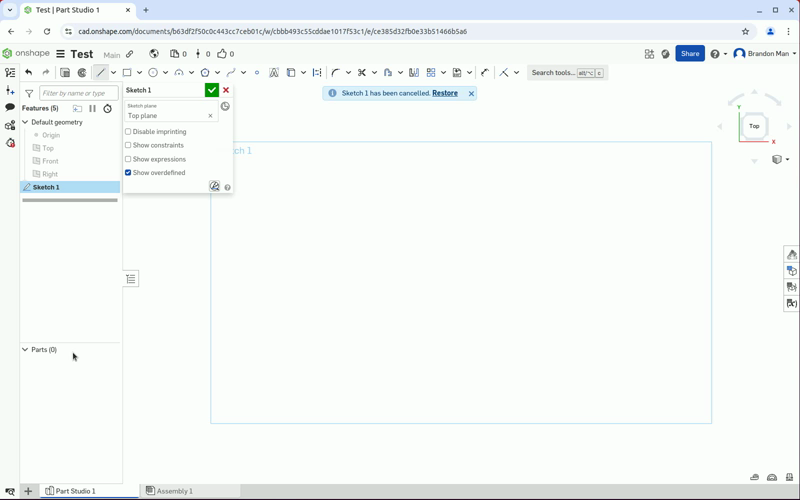
key_down(shift)
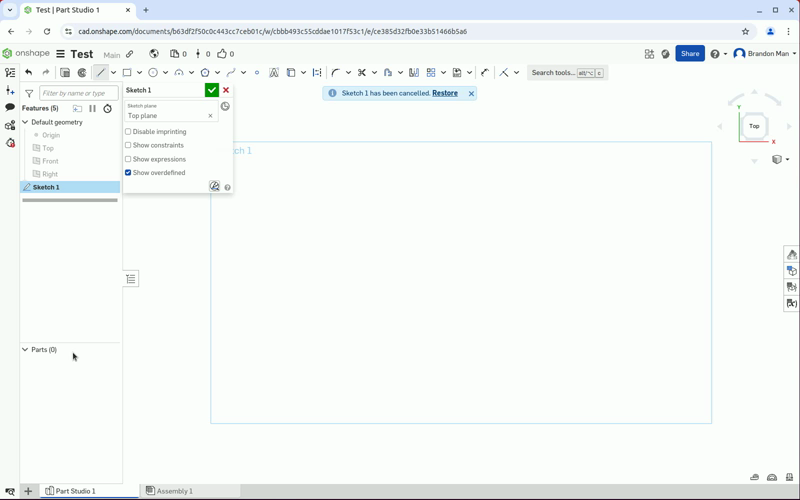
mouse_move(460, 282)
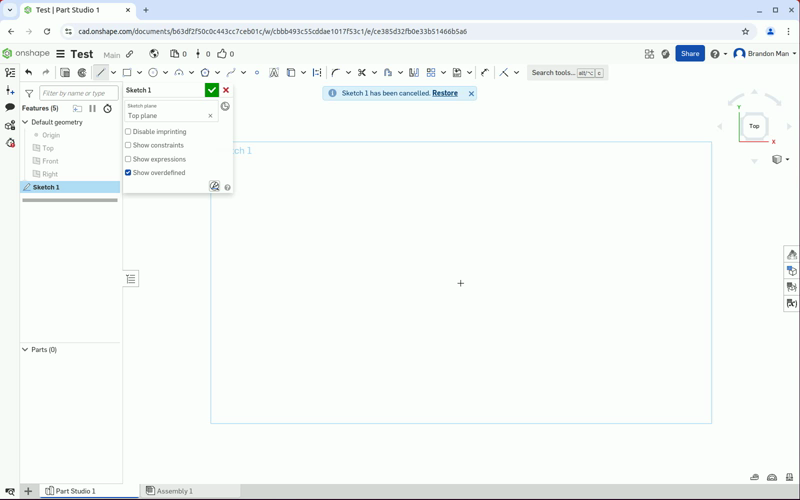
click(460, 282)
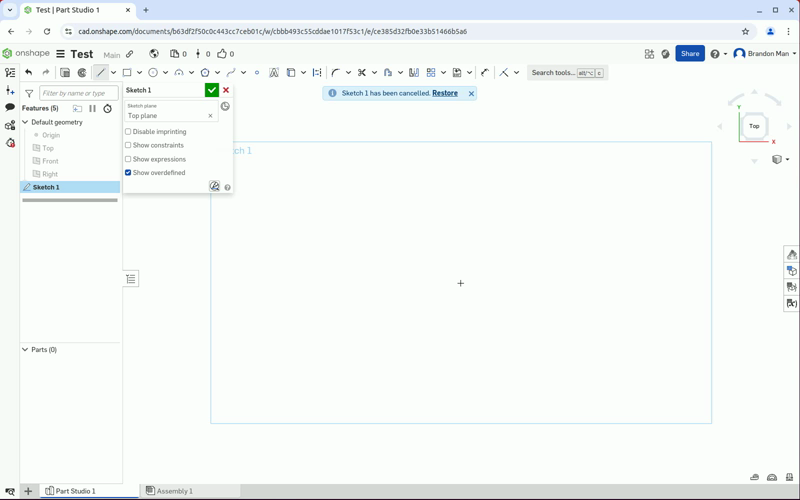
key_up(shift)
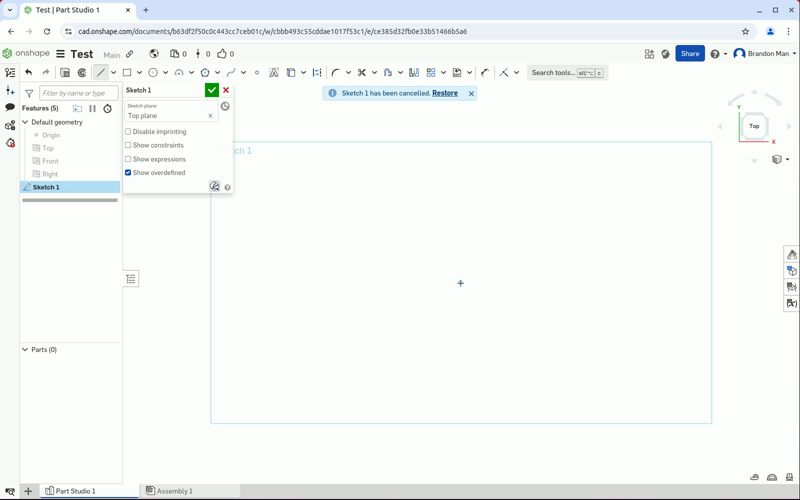
key_down(shift)
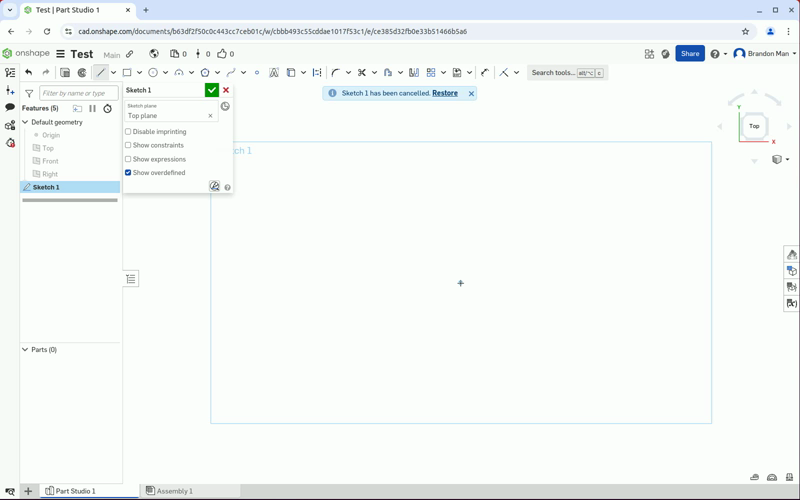
mouse_move(490, 282)
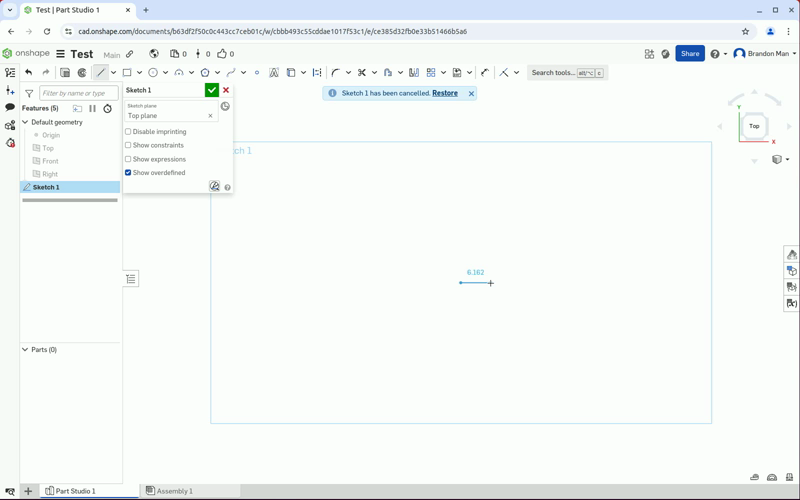
mouse_move(478, 282)
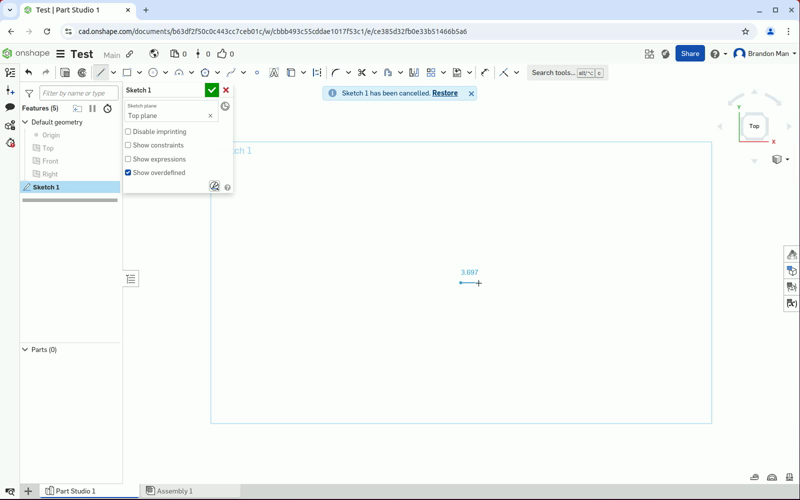
click(478, 282)
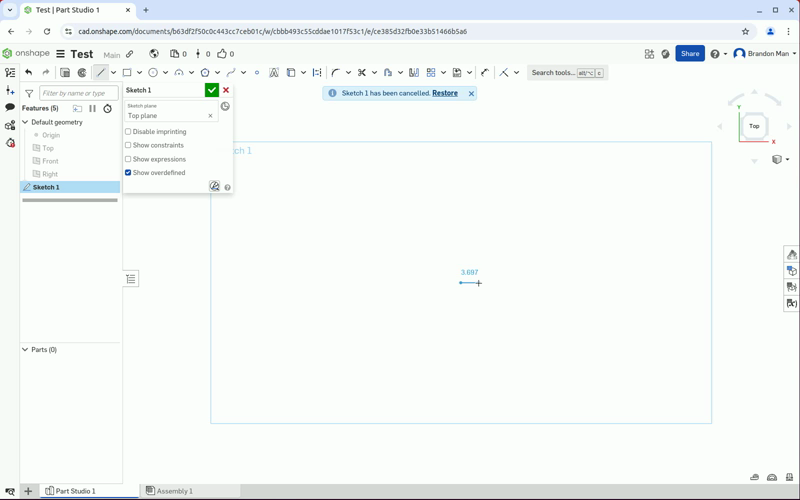
key_up(shift)
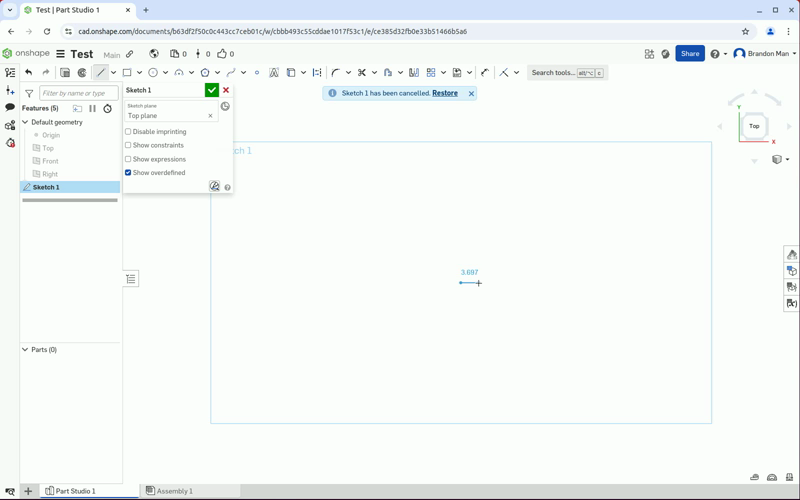
key_down(shift)
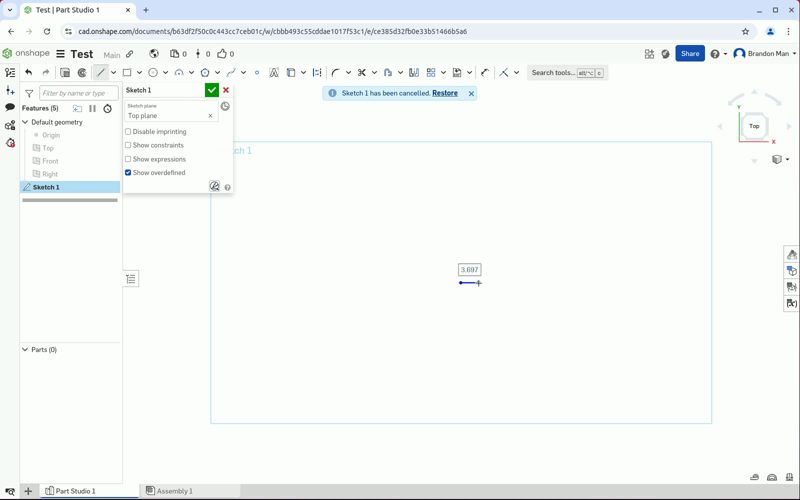
mouse_move(478, 212)
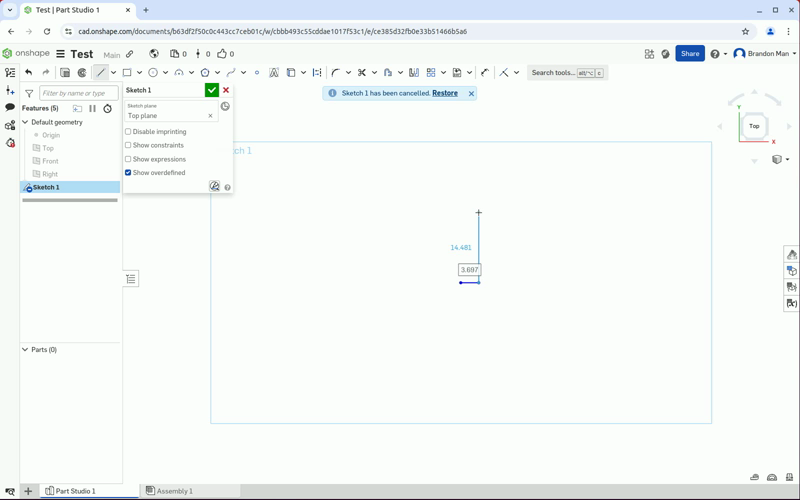
click(478, 212)
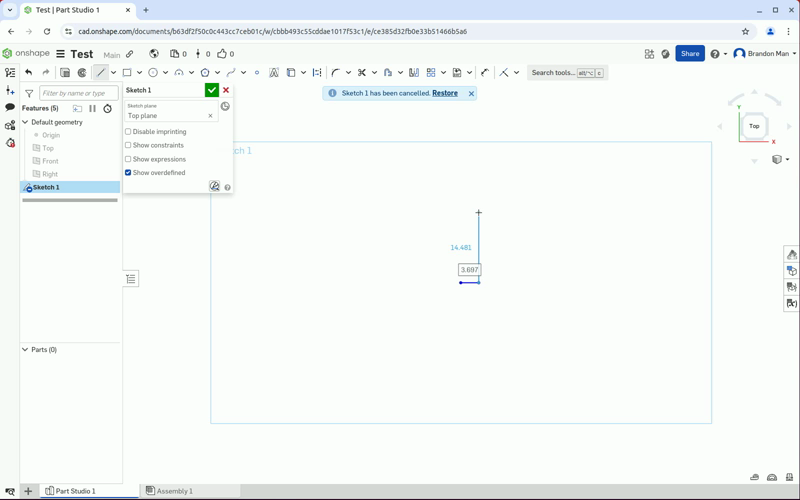
key_up(shift)
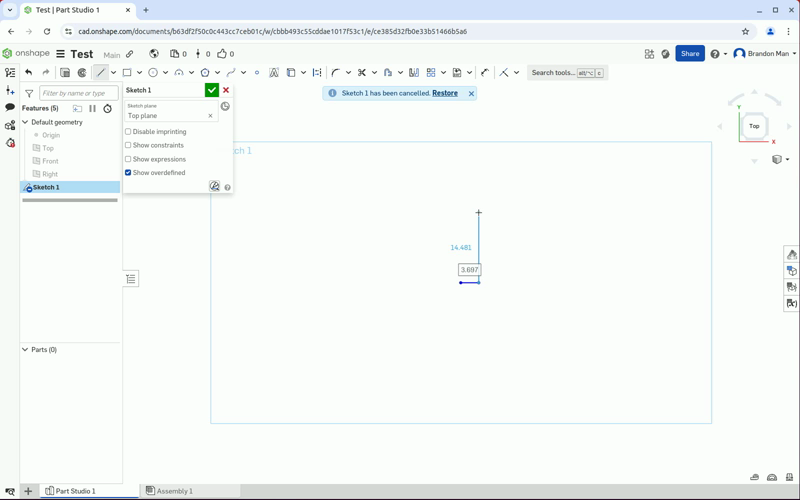
key_down(shift)
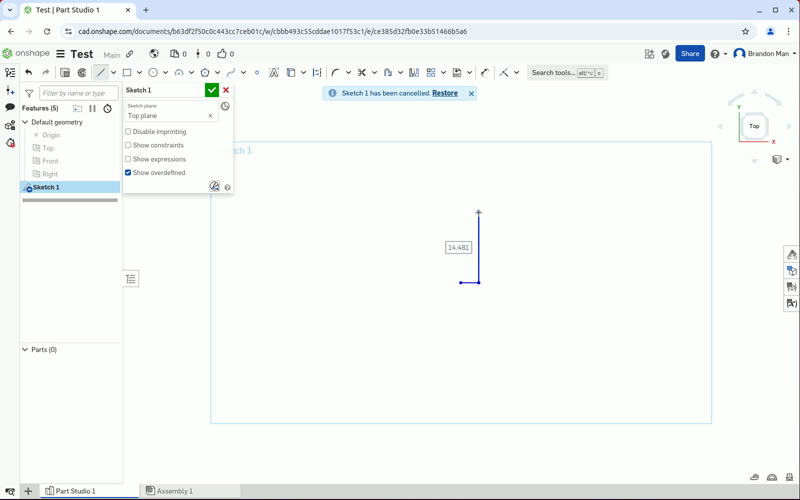
mouse_move(508, 212)
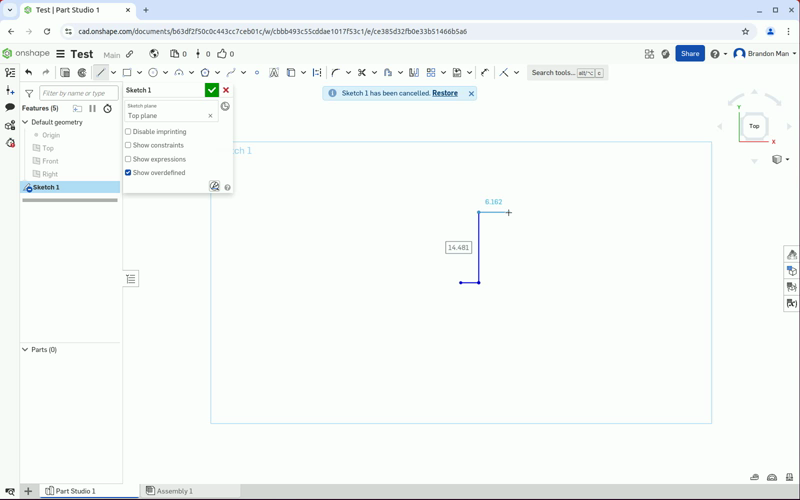
mouse_move(460, 212)
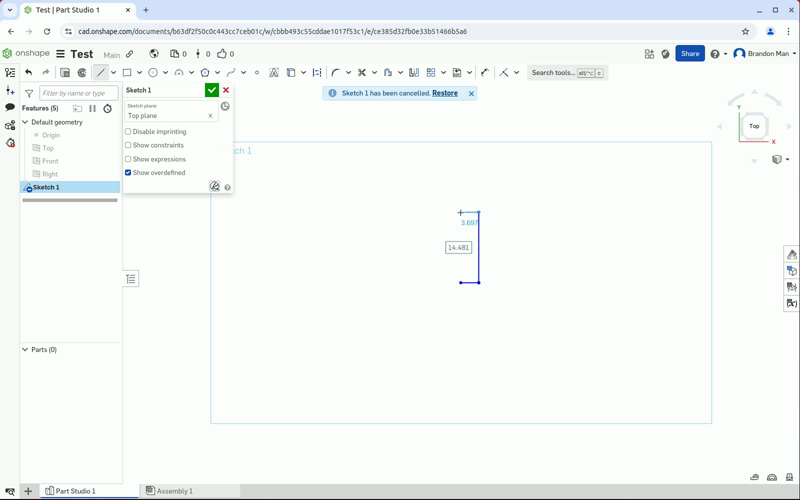
click(460, 212)
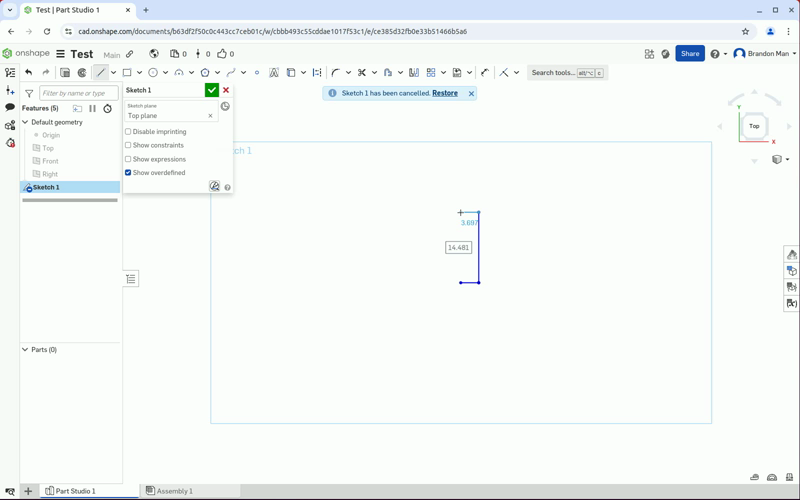
key_up(shift)
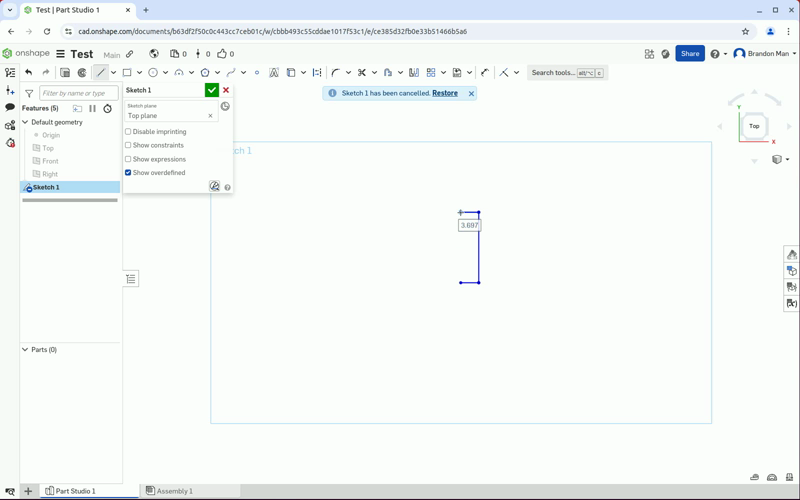
key_down(shift)
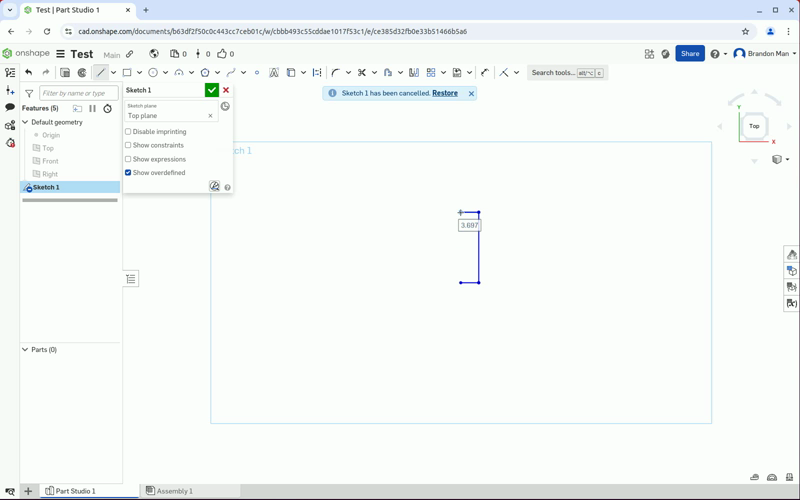
mouse_move(460, 282)
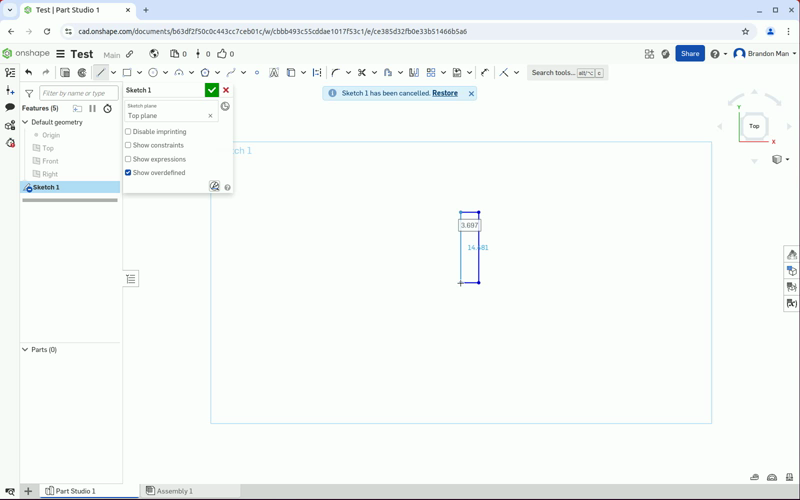
key_up(shift)
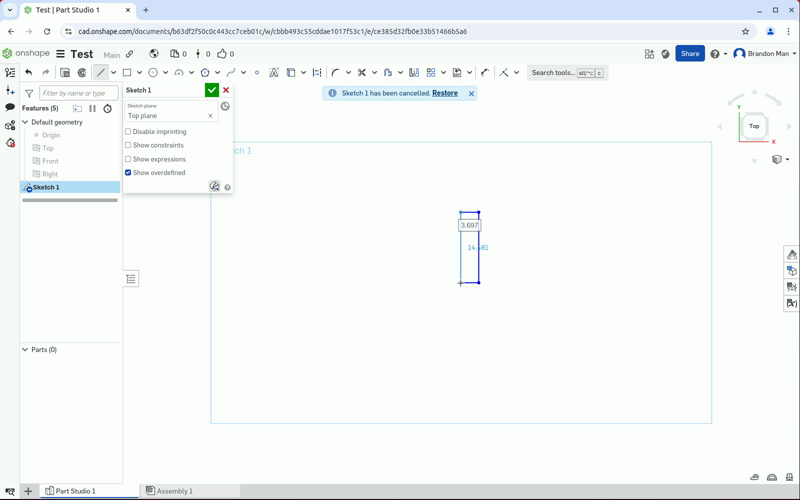
click(460, 282)
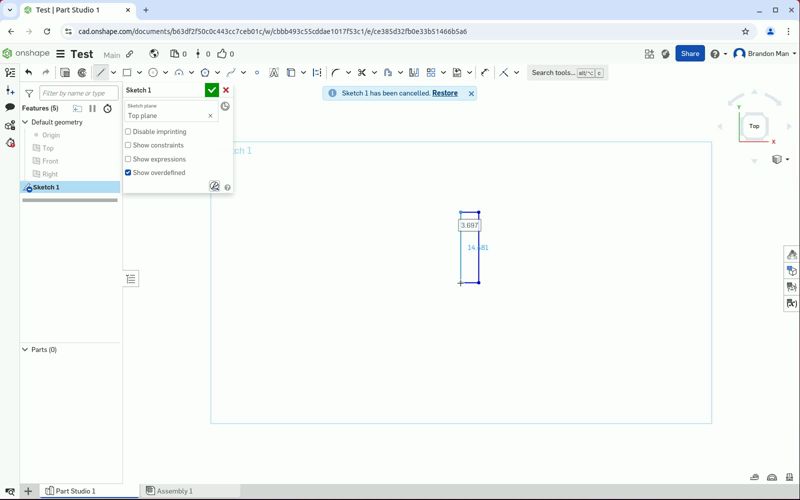
key(esc)
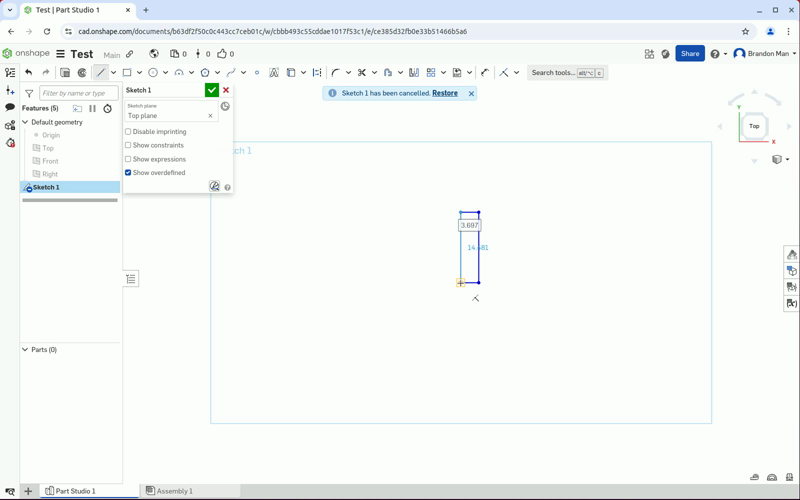
mouse_move(469, 219)
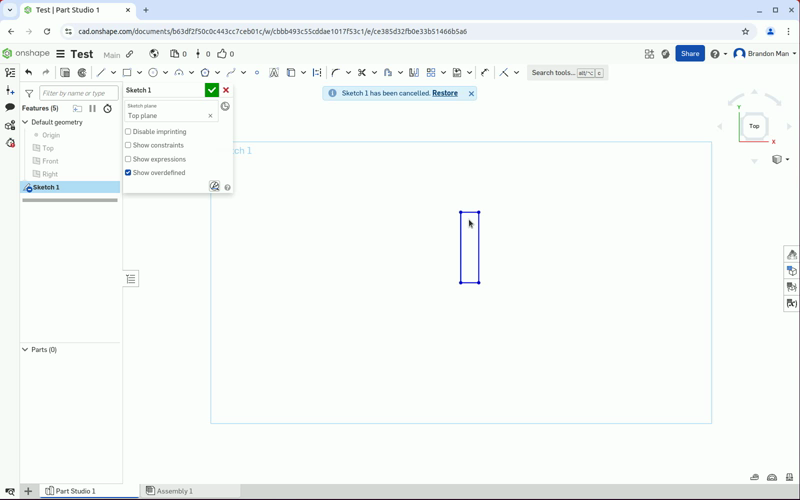
scroll(6)
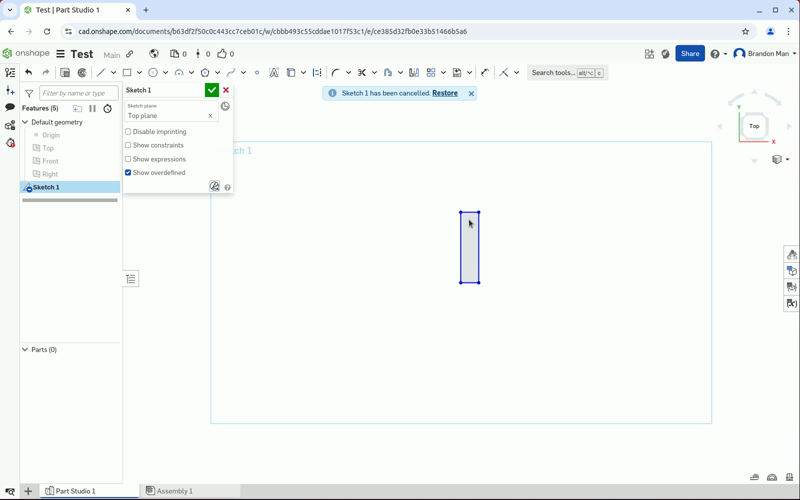
scroll(6)
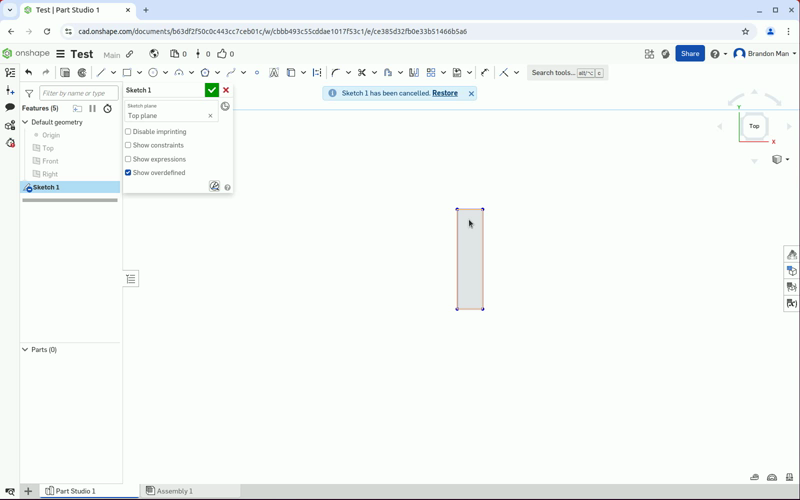
scroll(6)
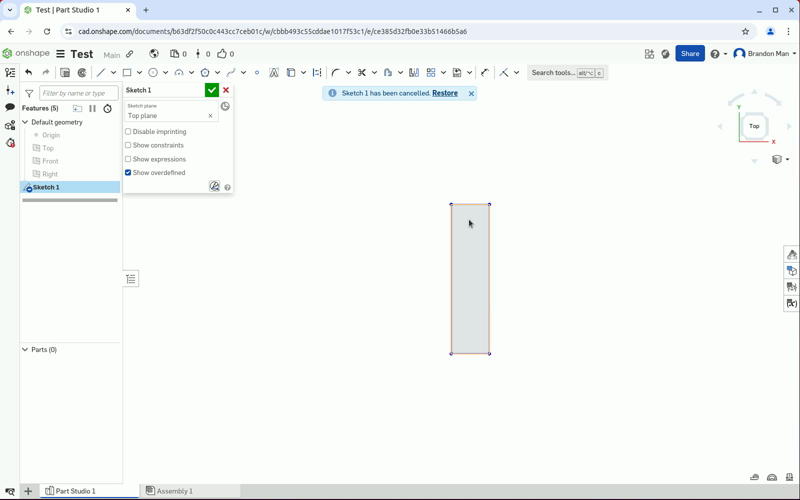
scroll(6)
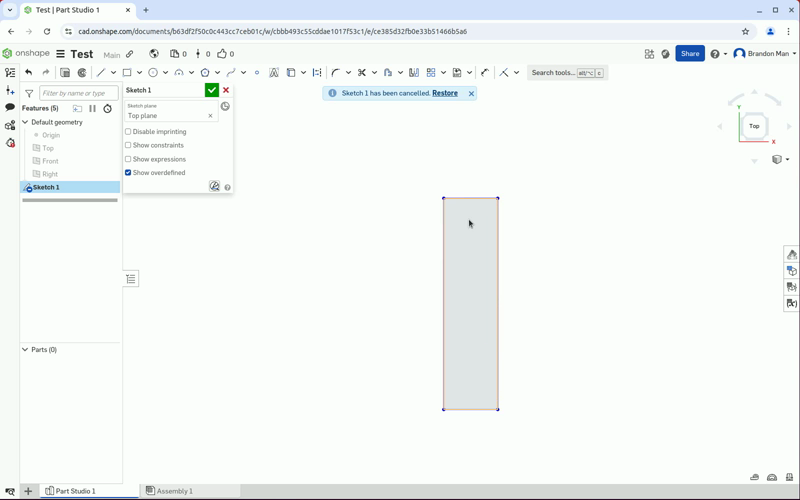
scroll(6)
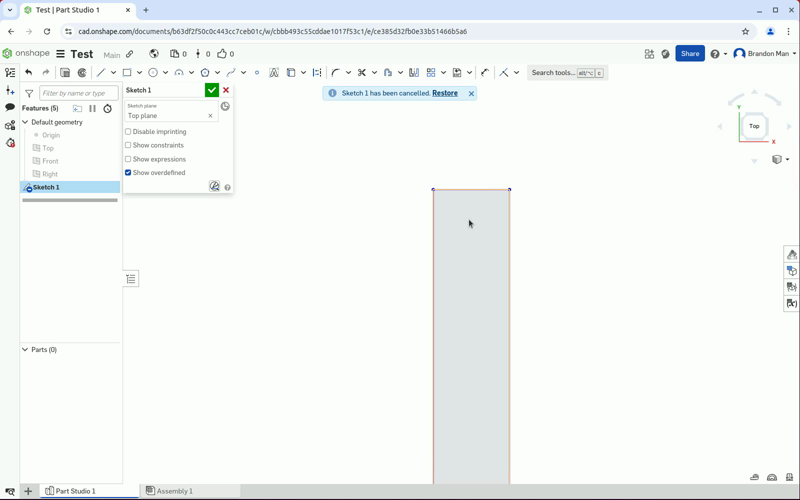
scroll(6)
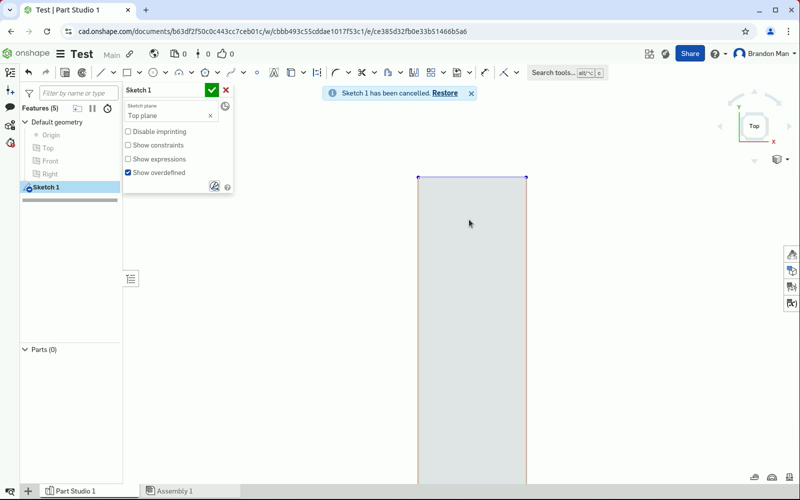
scroll(6)
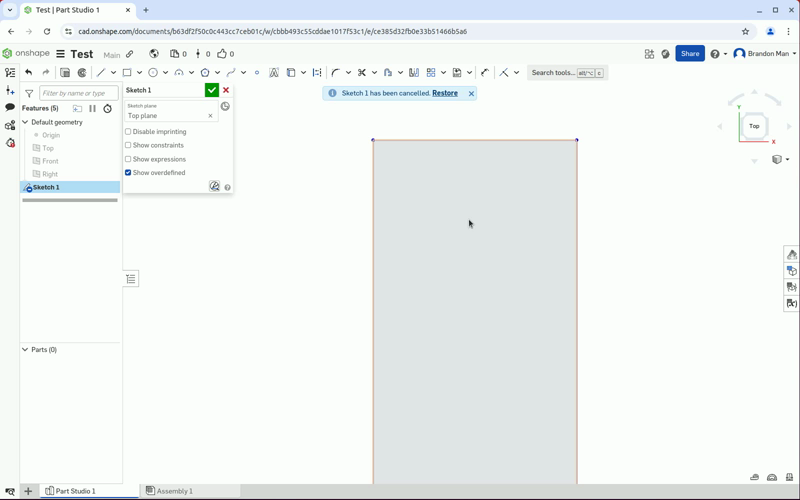
click(469, 219)
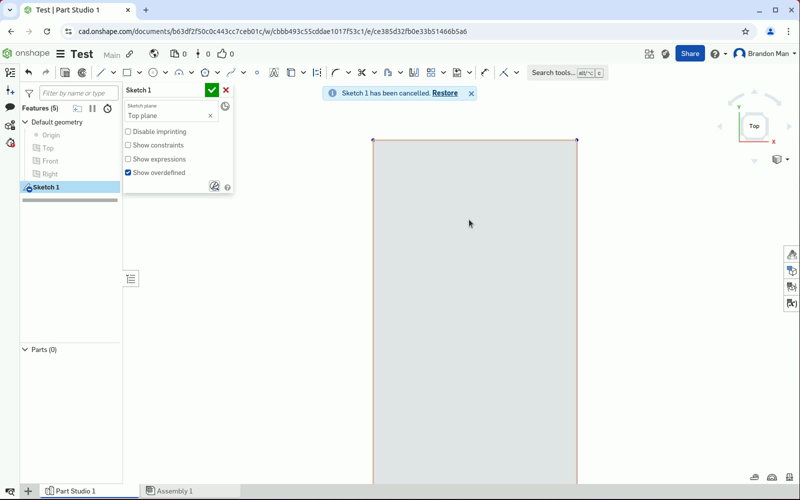
scroll(-6)
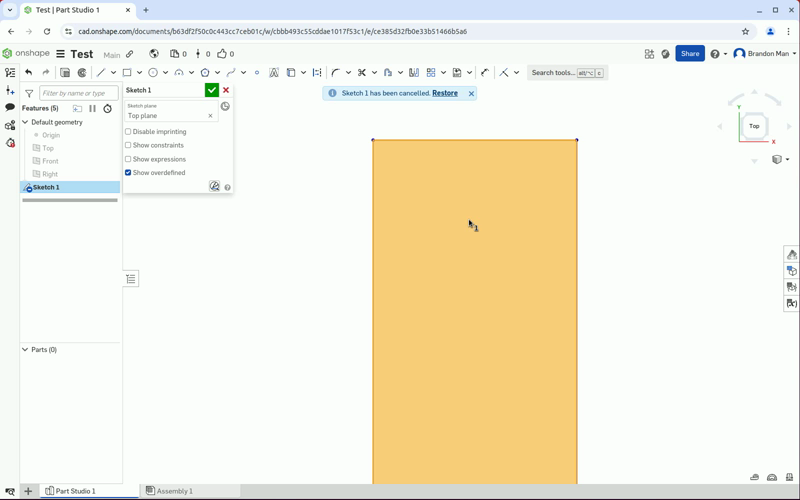
scroll(-6)
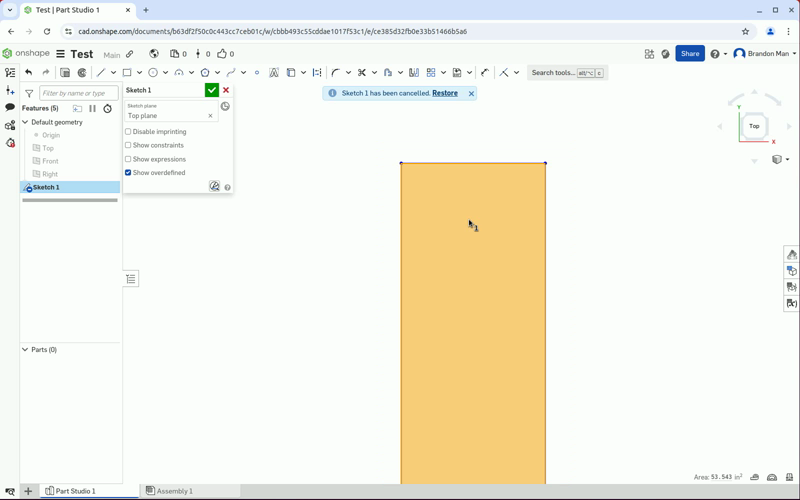
scroll(-6)
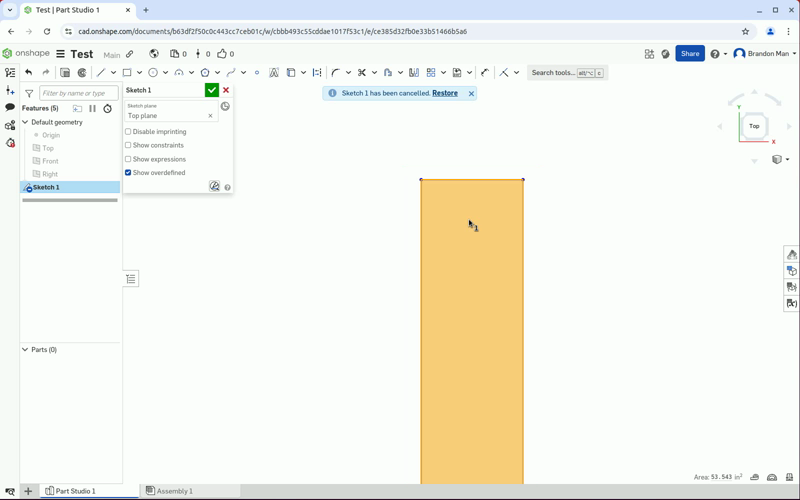
scroll(-6)
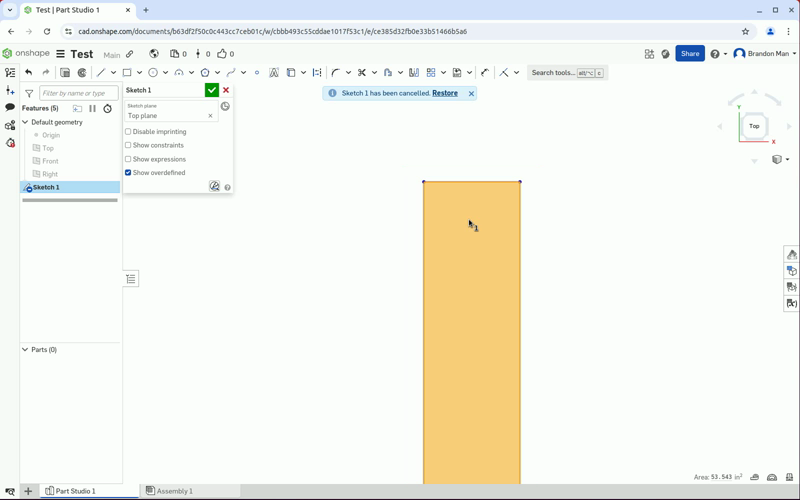
scroll(-6)
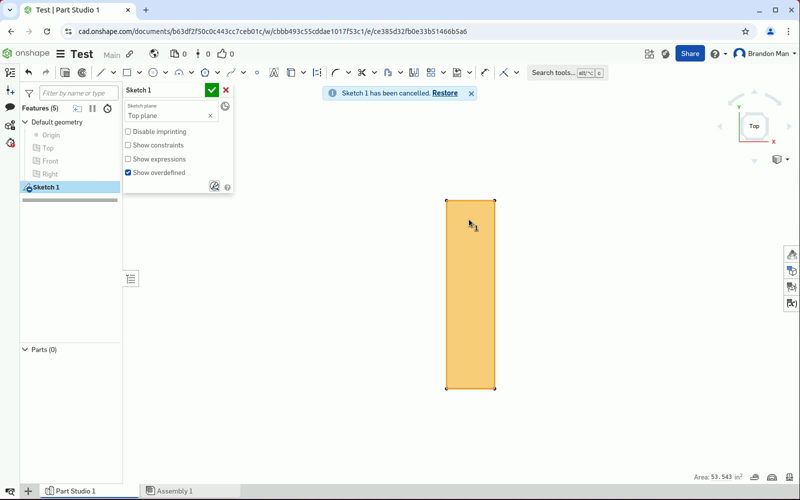
scroll(-6)
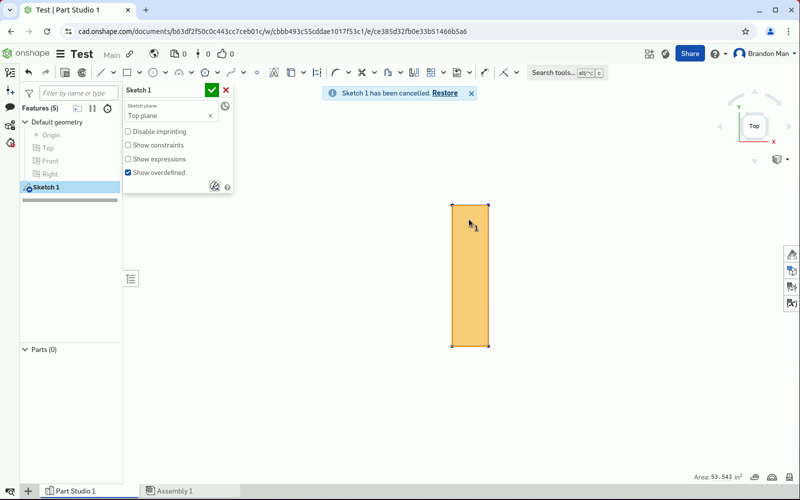
scroll(-6)
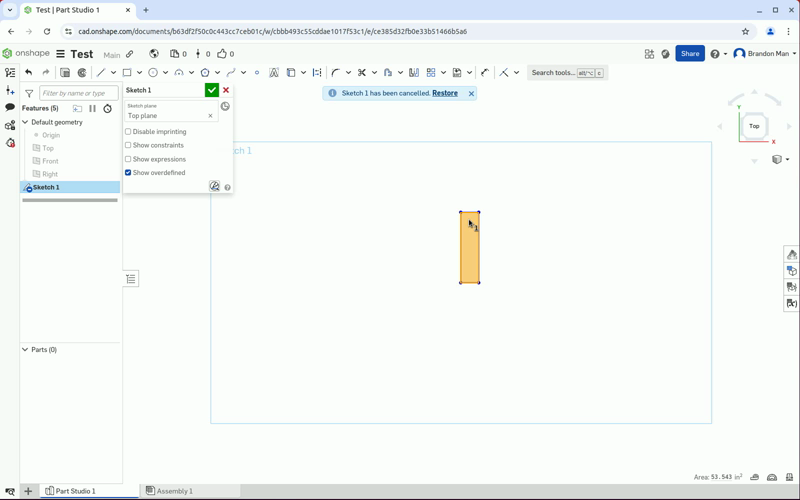
mouse_move(73, 352)
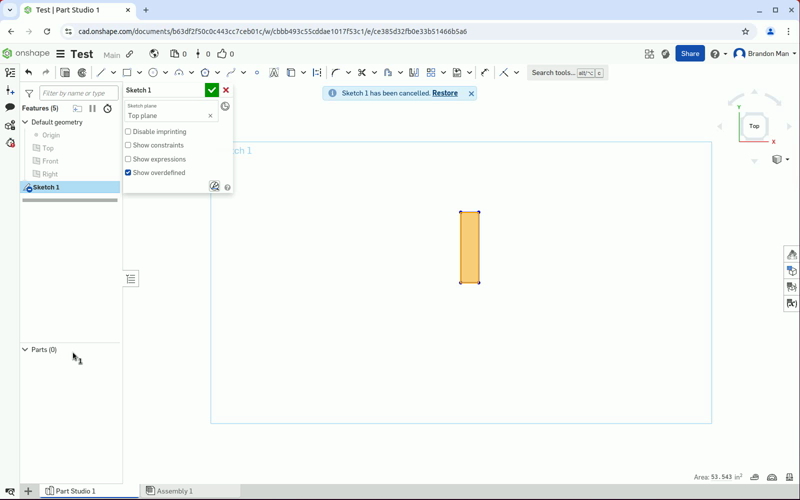
key(shift+y)
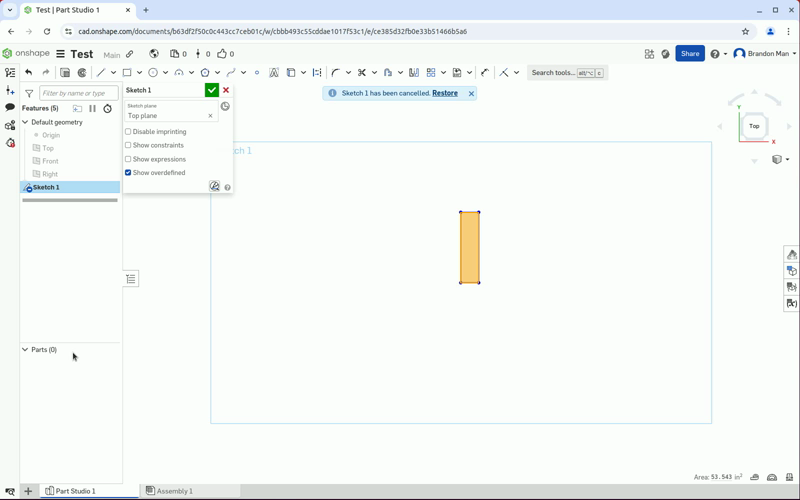
key(shift+e)
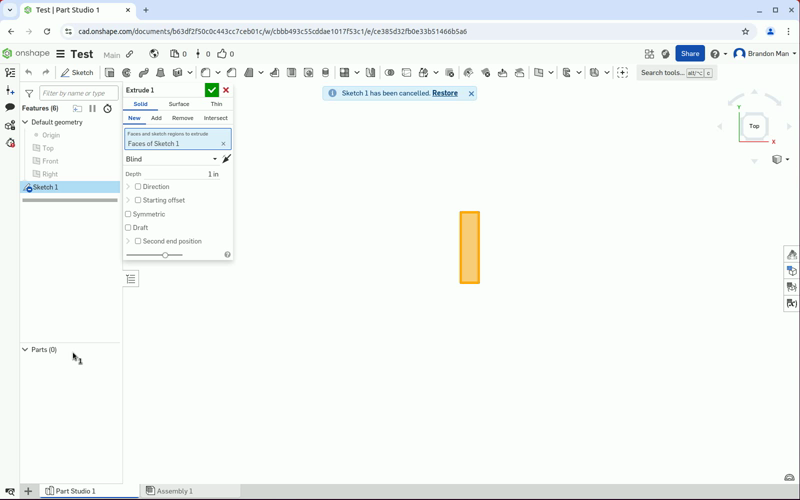
mouse_move(143, 106)
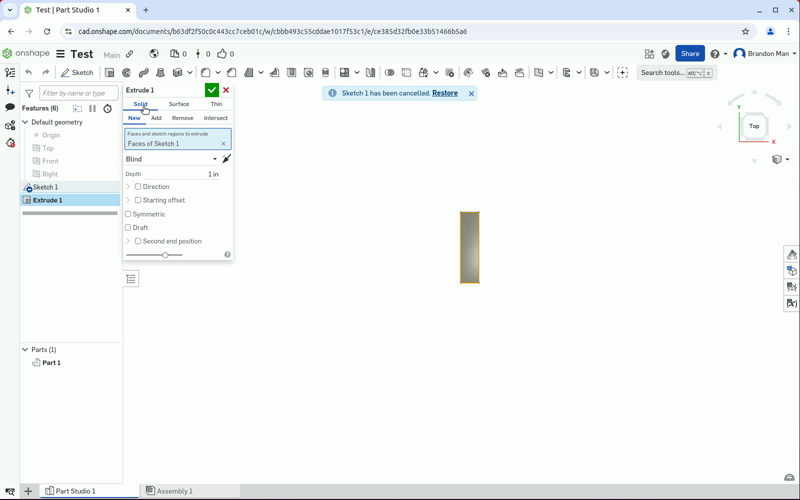
click(143, 106)
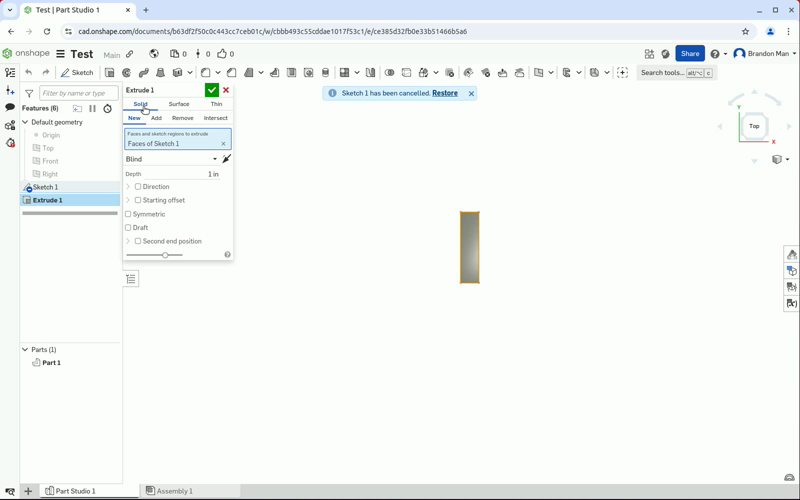
mouse_move(137, 120)
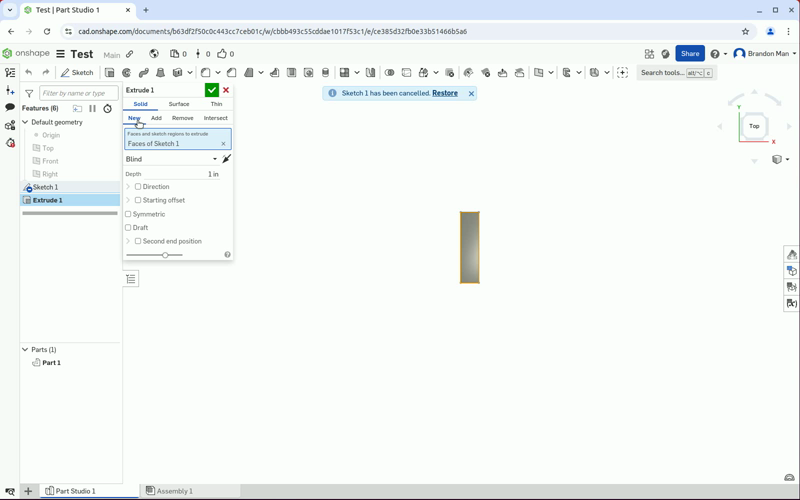
click(137, 120)
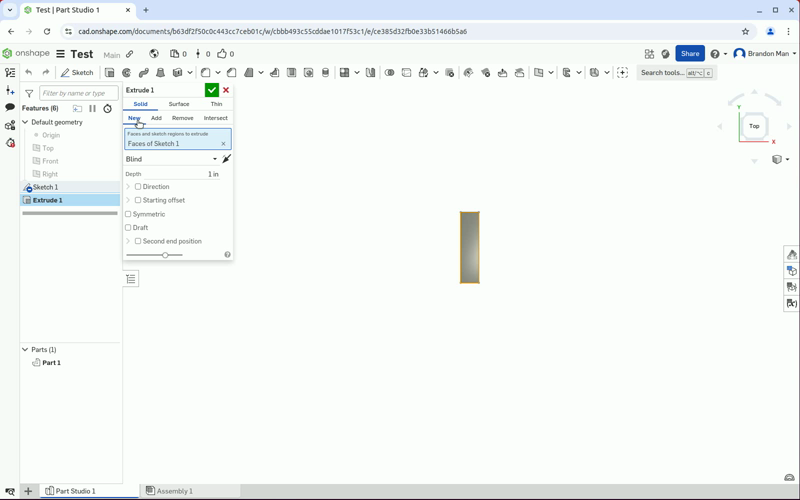
key(tab, 4)
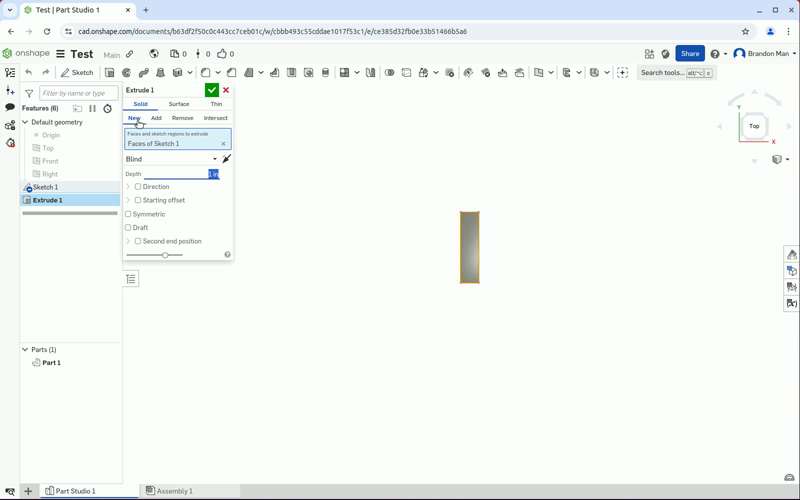
text(0.963)
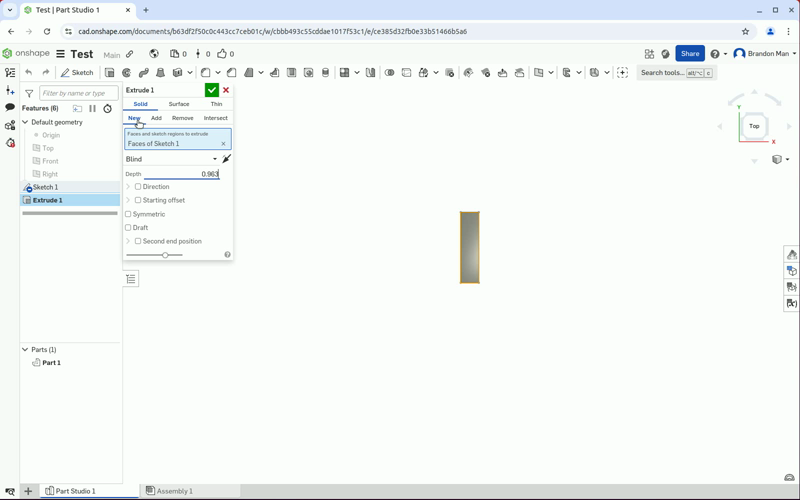
key(enter)
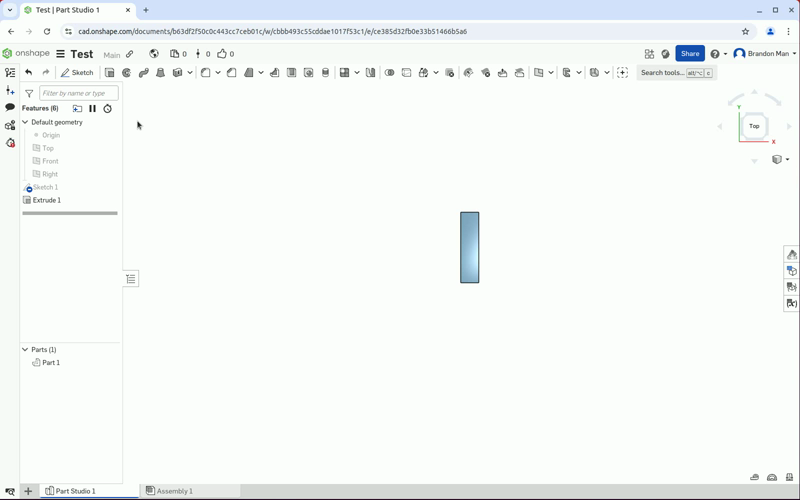
key(shift+h)
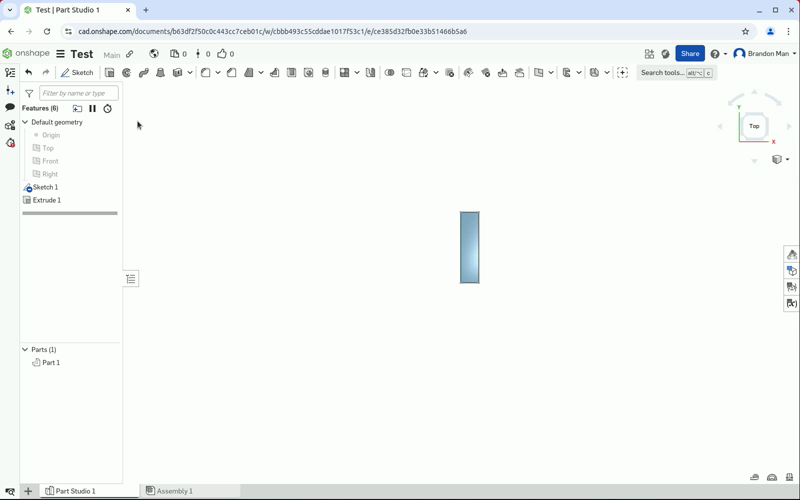
key(shift+h)
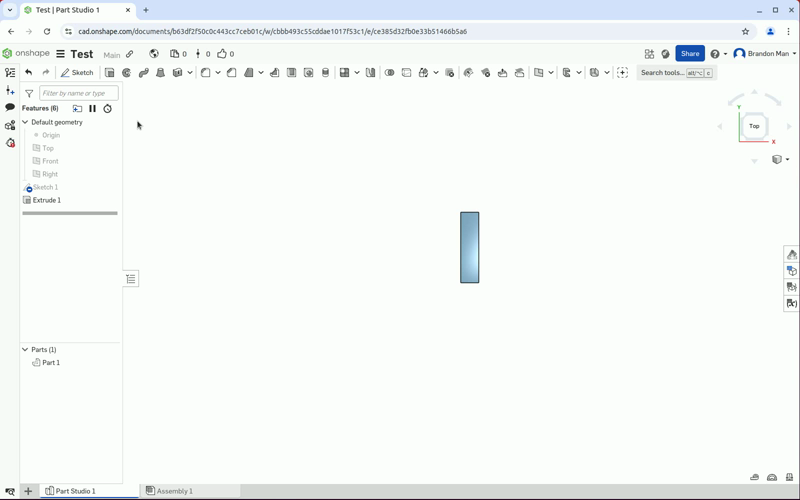
mouse_move(73, 189)
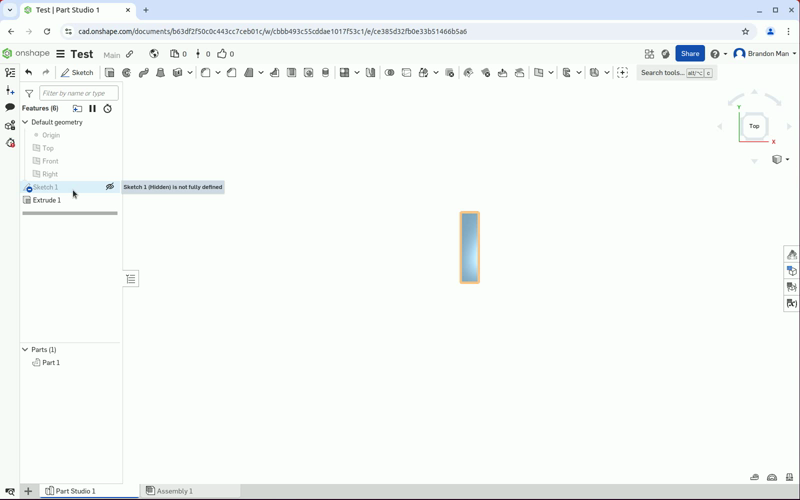
click(73, 189)
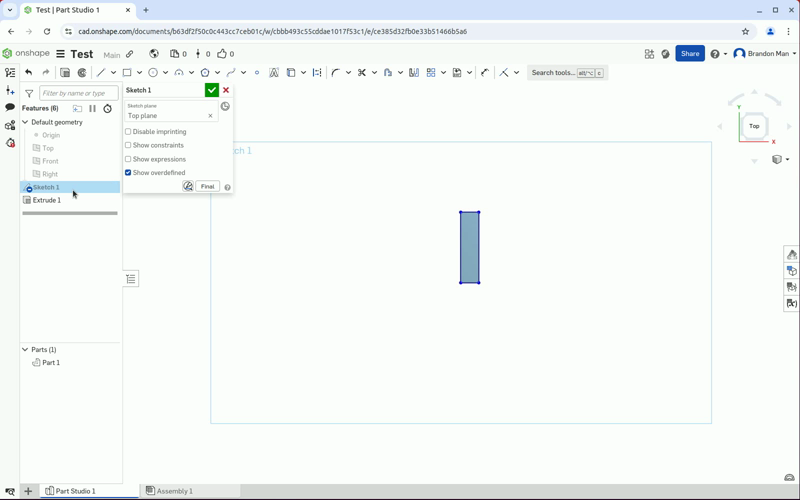
mouse_move(229, 92)
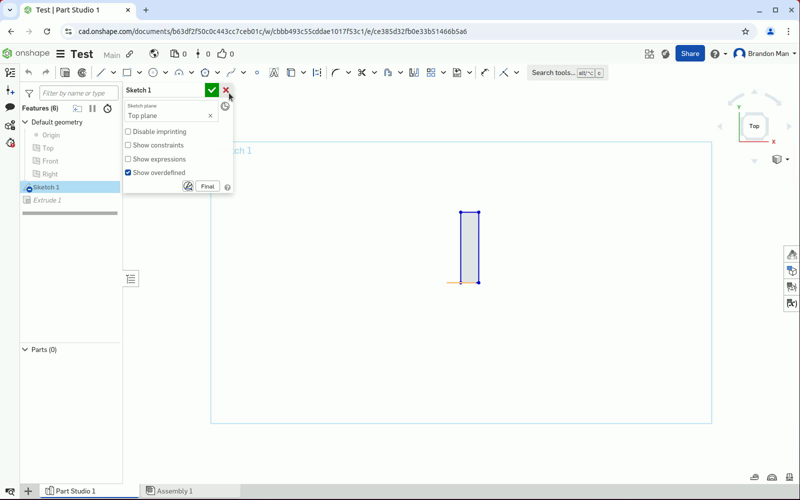
click(229, 92)
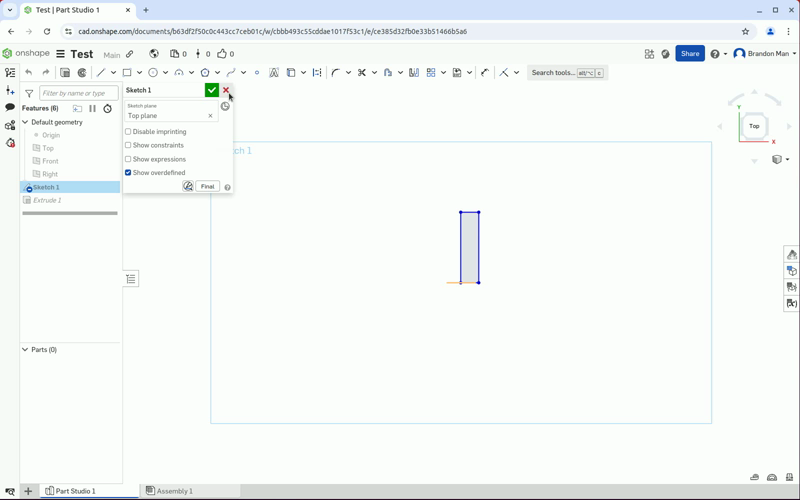
key(shift+s)
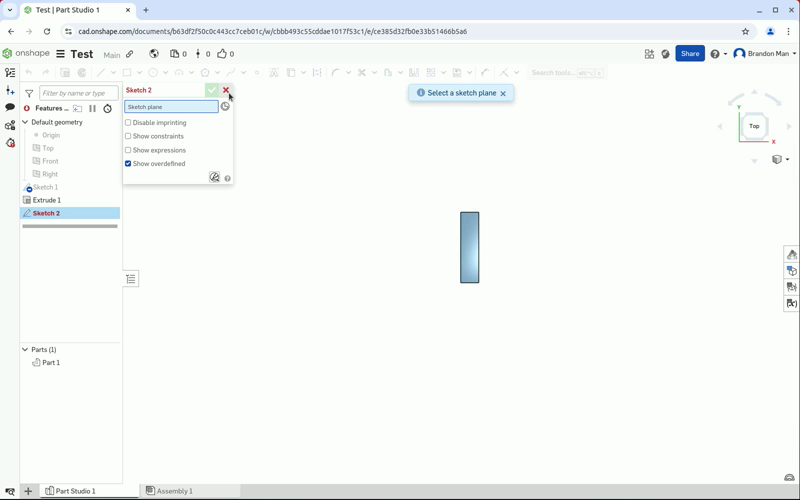
mouse_move(73, 150)
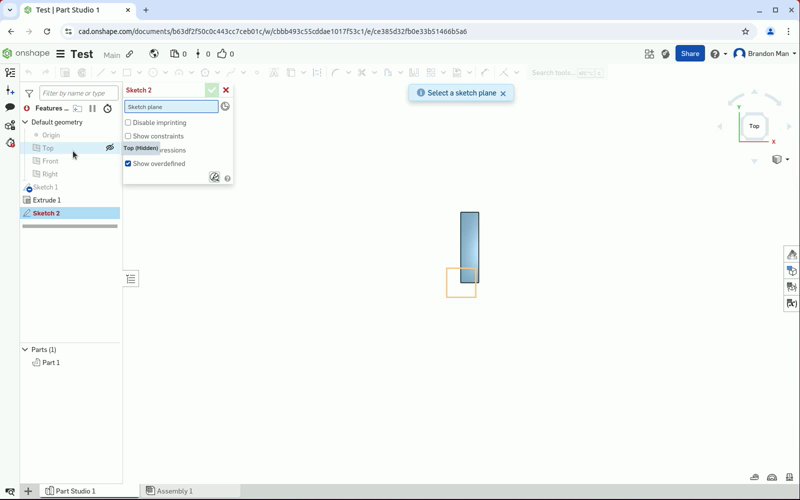
click(73, 150)
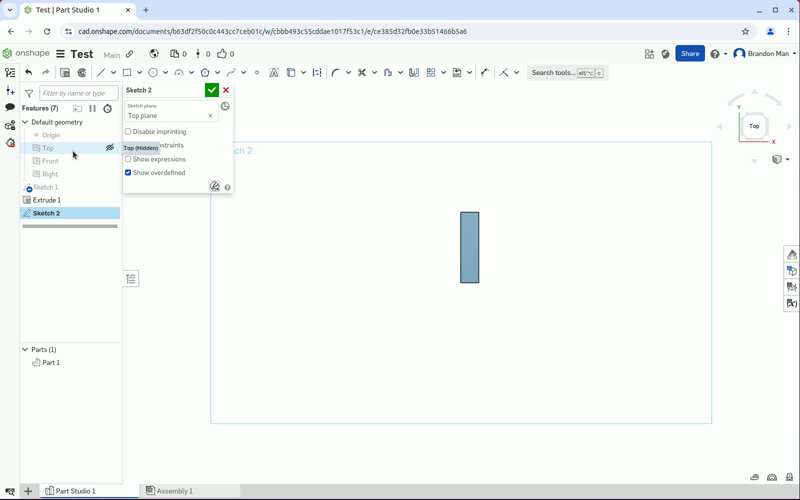
mouse_move(73, 352)
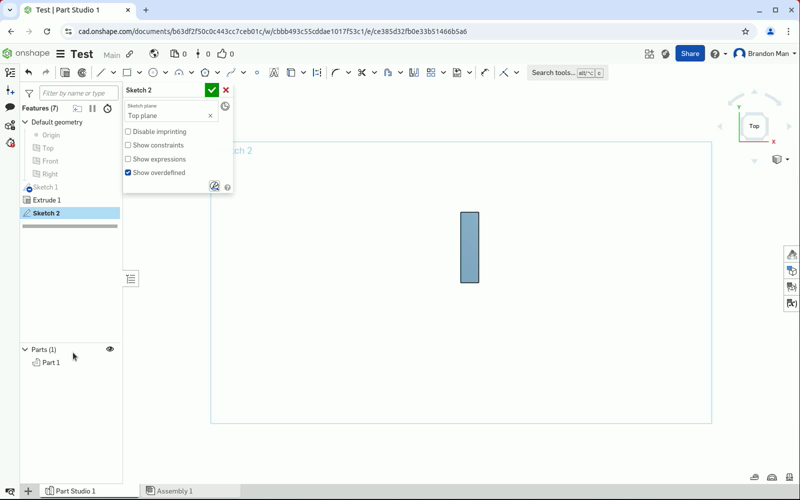
key(y)
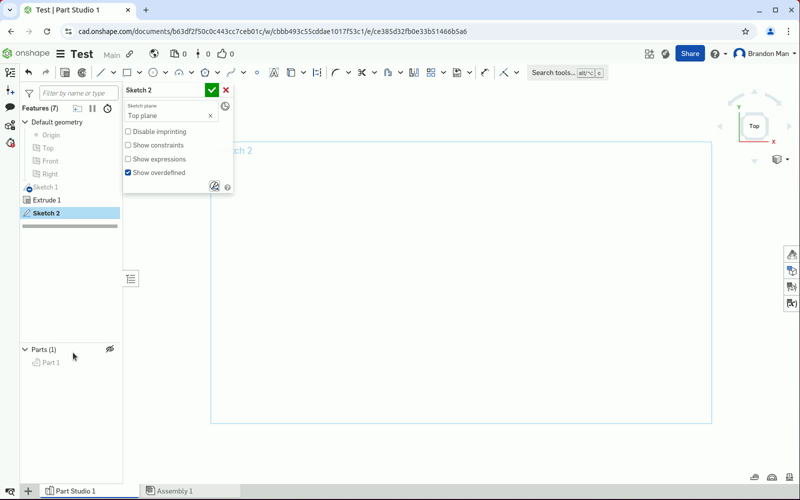
key(l)
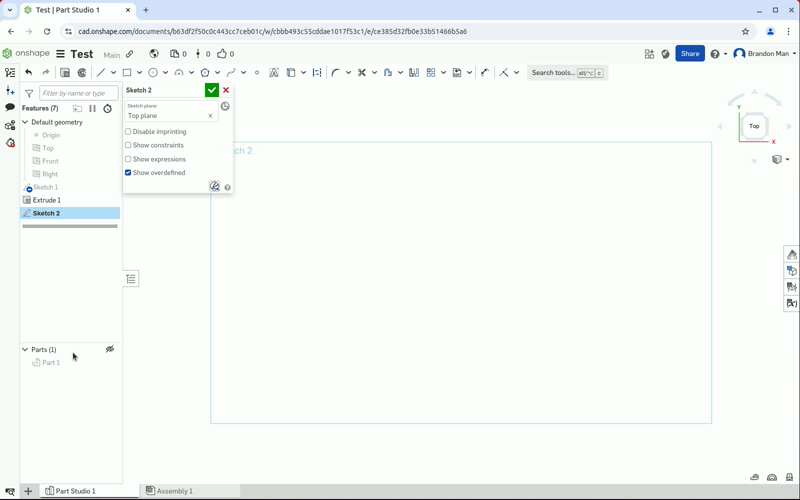
key_down(shift)
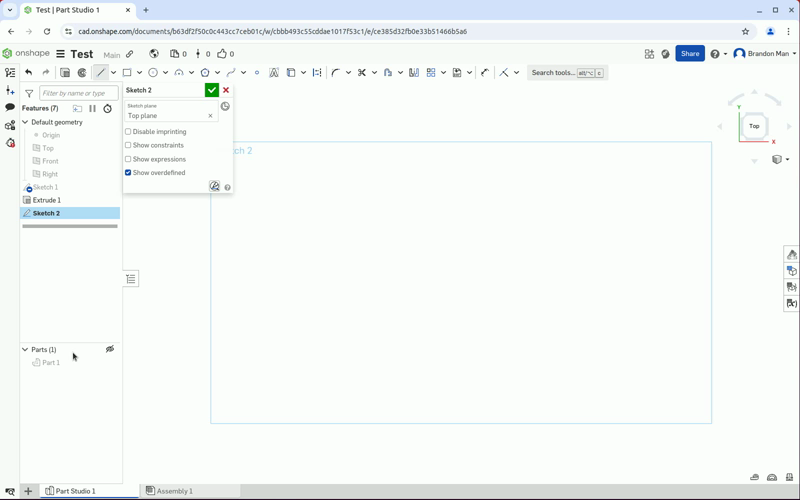
mouse_move(348, 282)
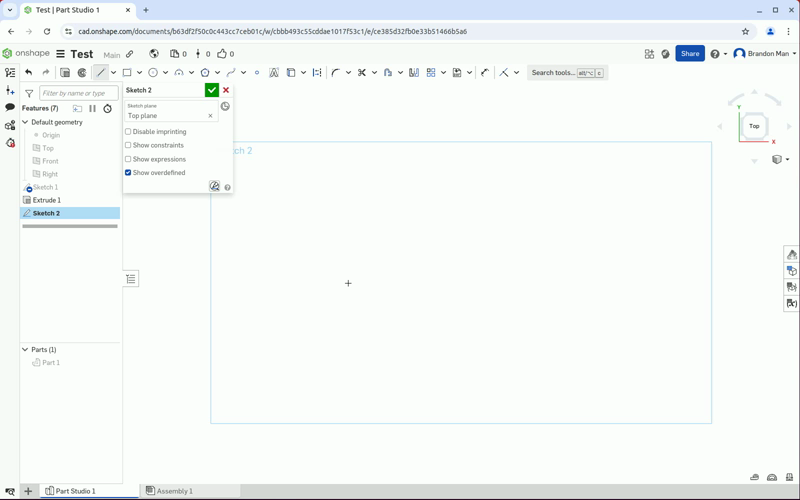
click(348, 282)
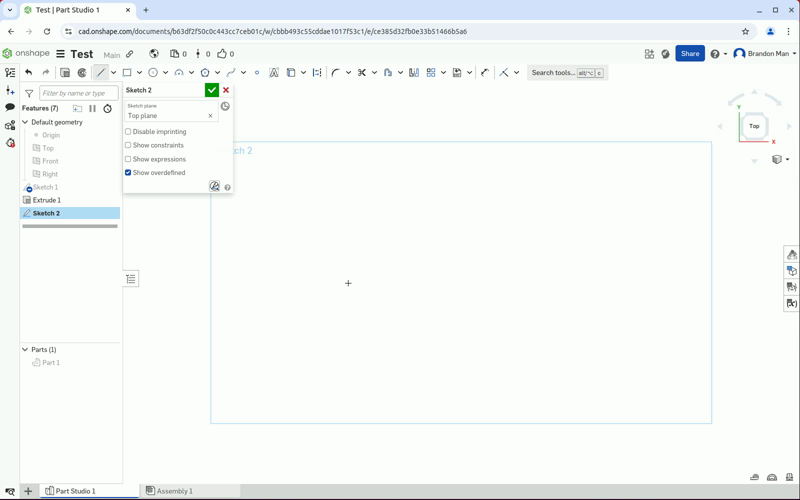
key_up(shift)
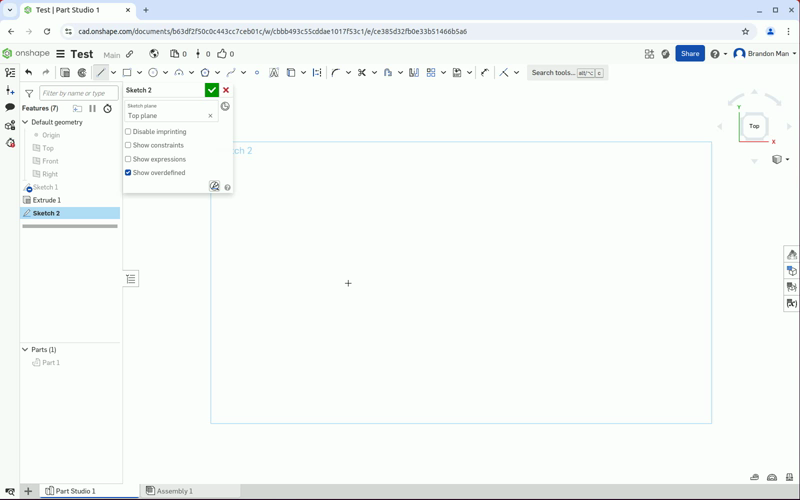
key_down(shift)
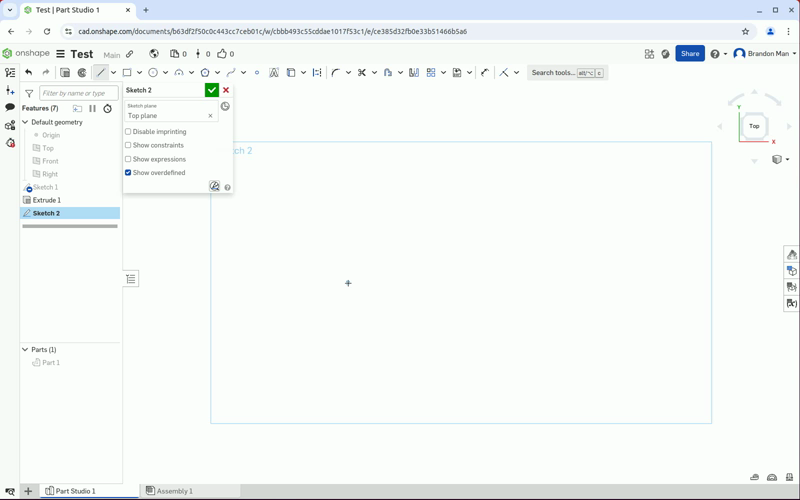
mouse_move(378, 282)
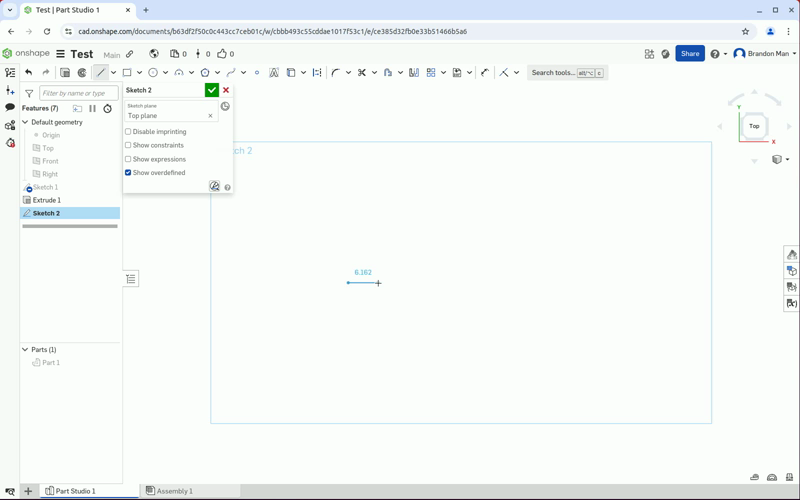
mouse_move(370, 282)
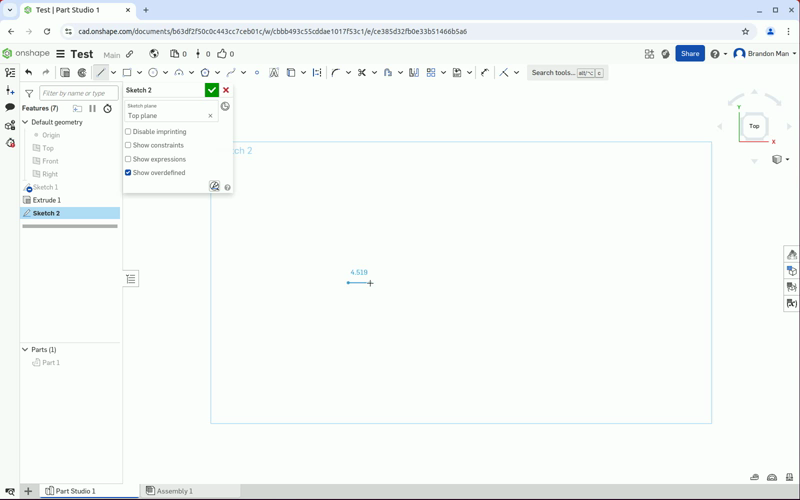
click(370, 282)
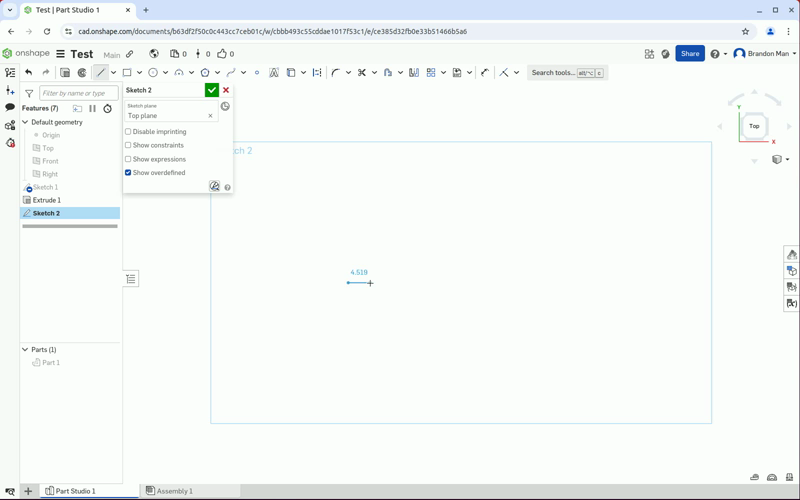
key_up(shift)
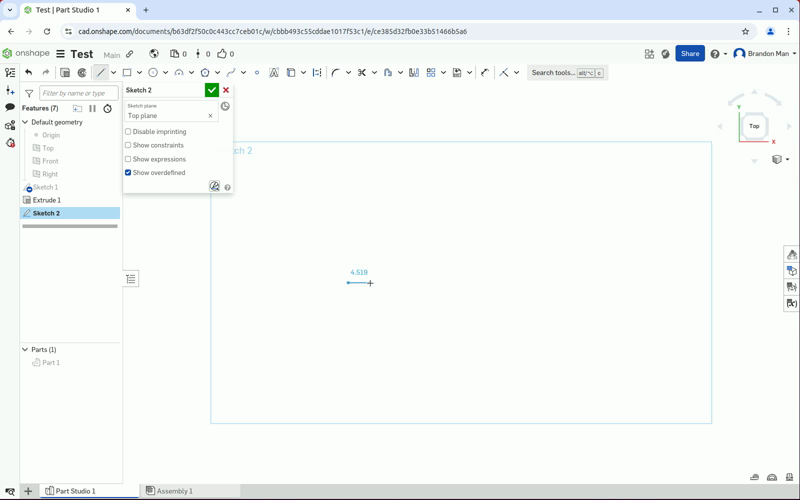
key_down(shift)
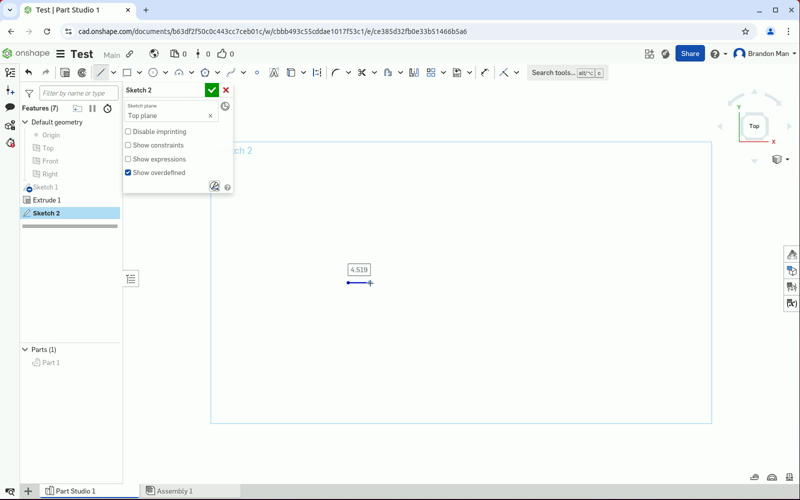
mouse_move(370, 212)
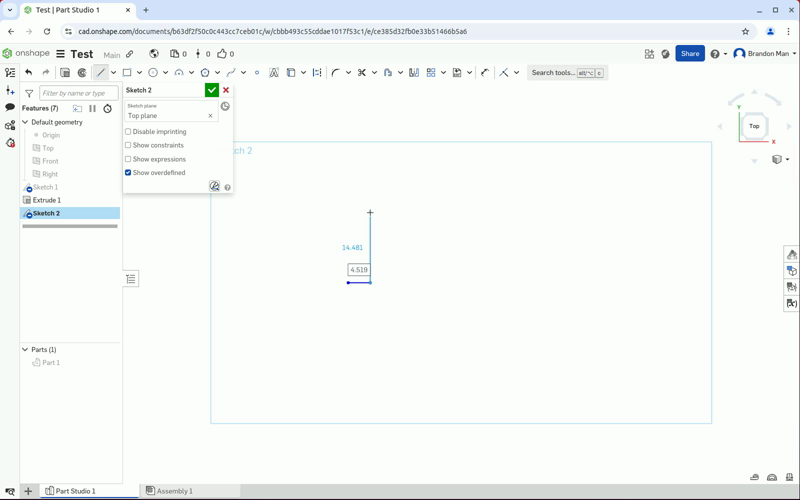
click(370, 212)
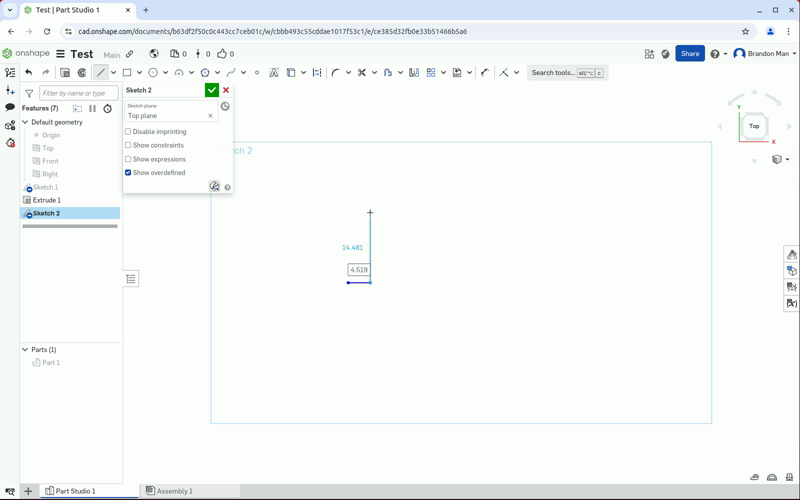
key_up(shift)
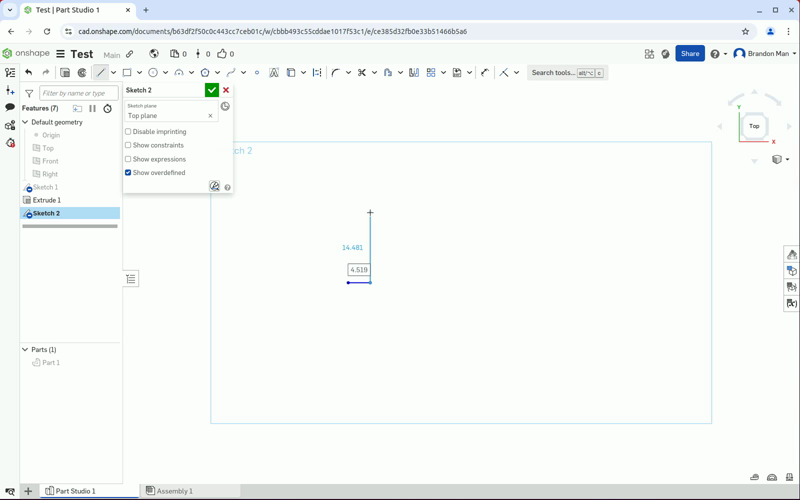
key_down(shift)
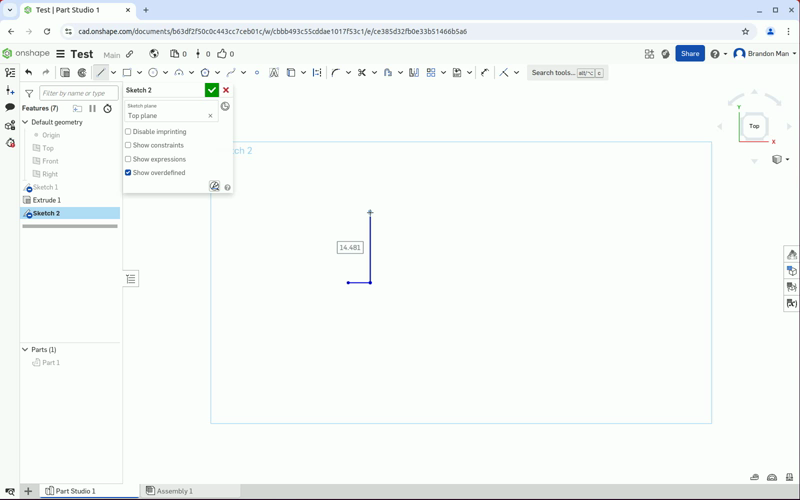
mouse_move(400, 212)
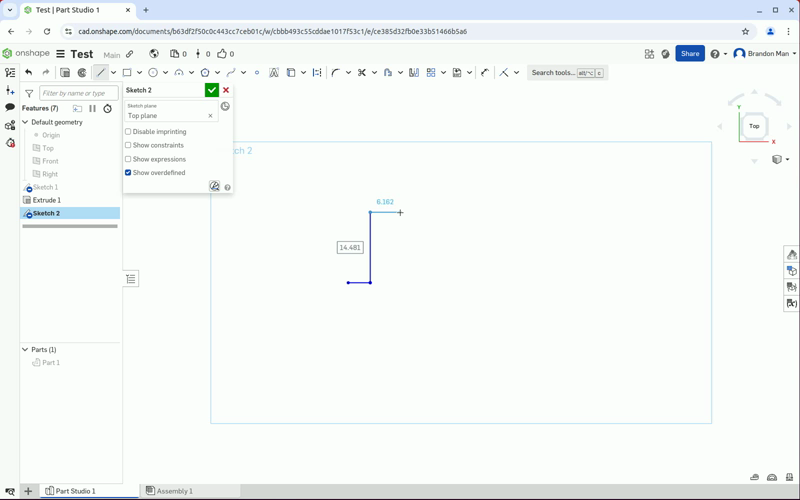
mouse_move(348, 212)
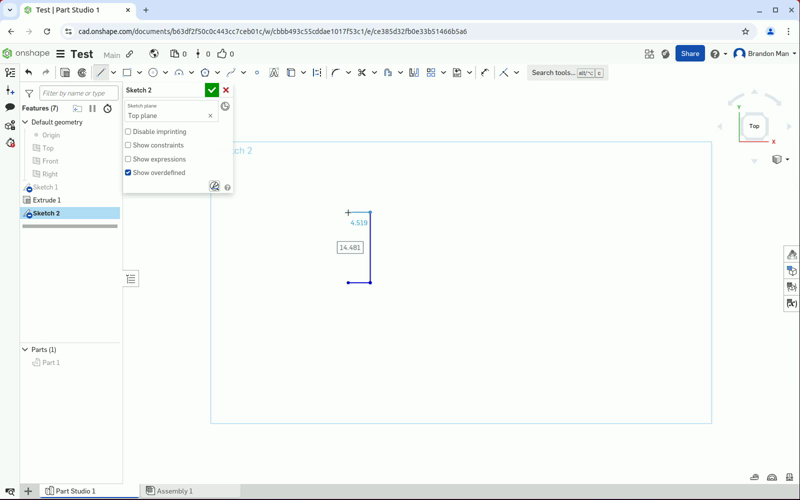
click(348, 212)
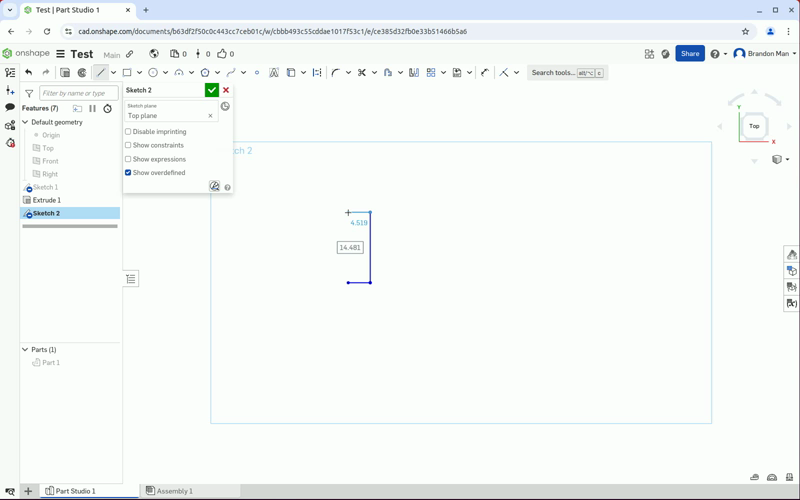
key_up(shift)
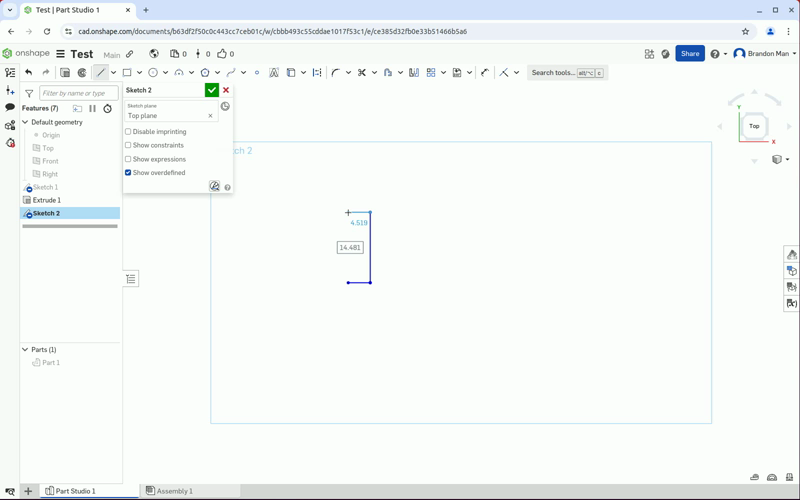
key_down(shift)
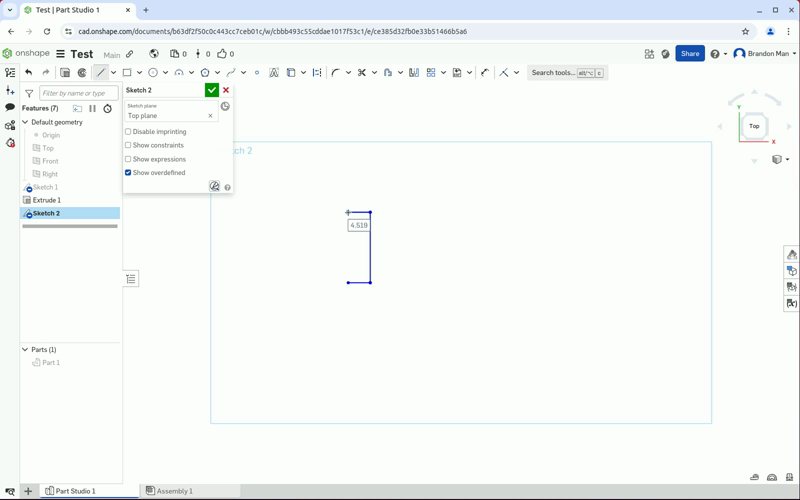
mouse_move(348, 282)
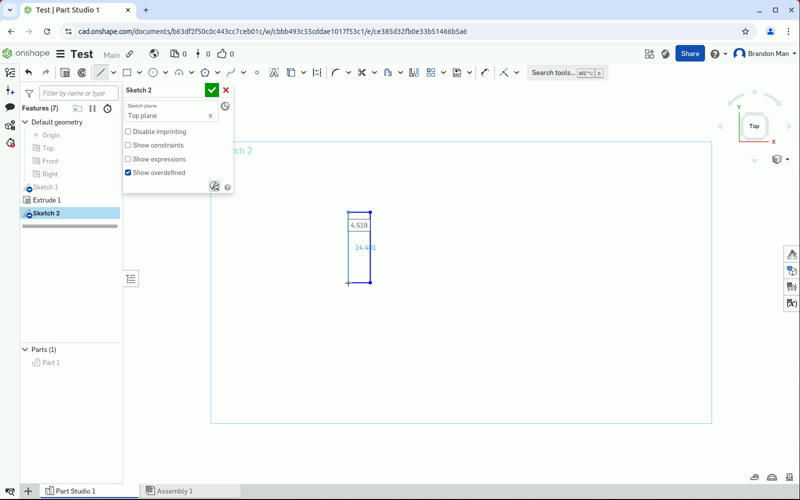
key_up(shift)
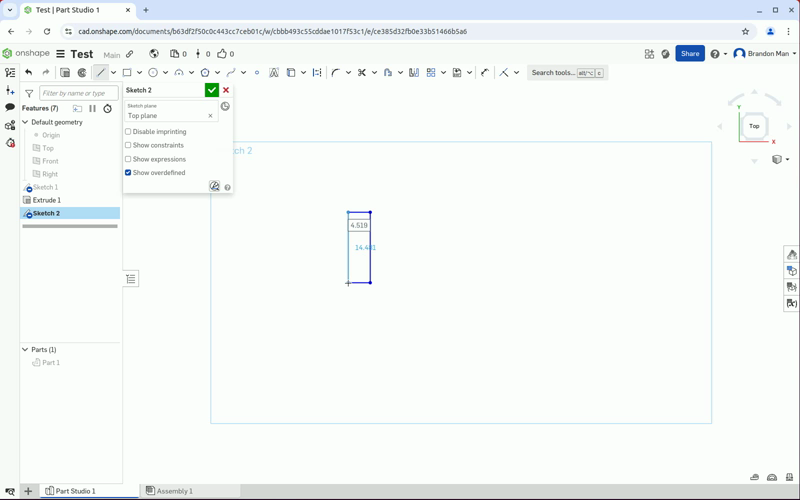
click(348, 282)
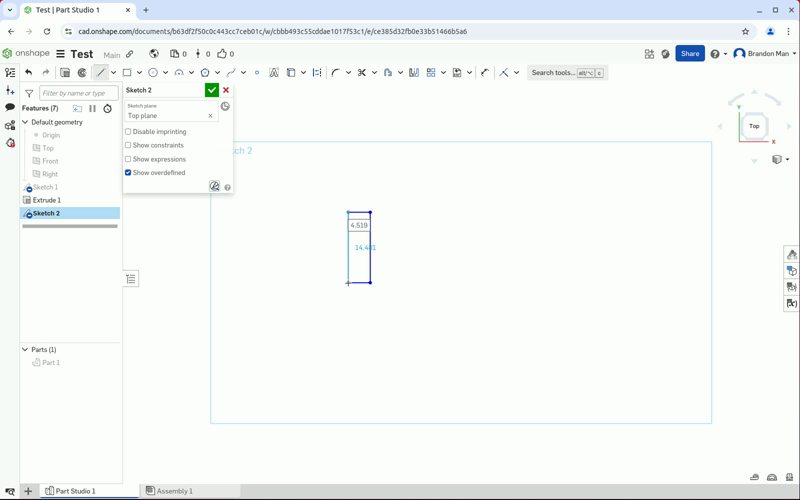
key(esc)
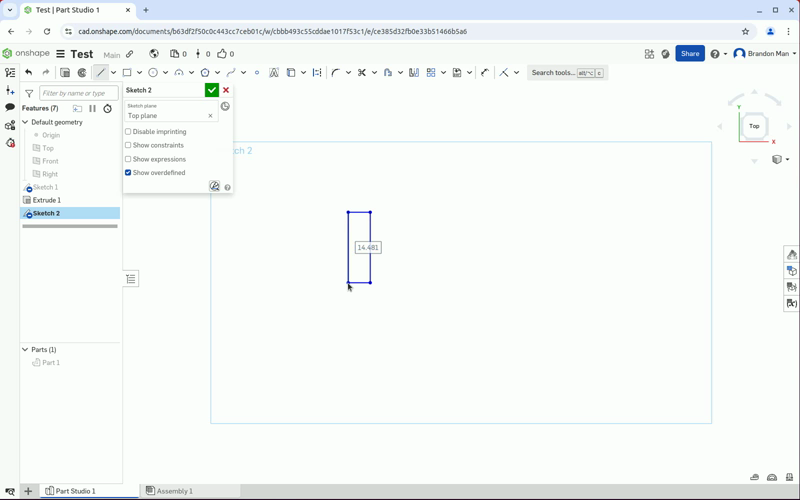
mouse_move(358, 260)
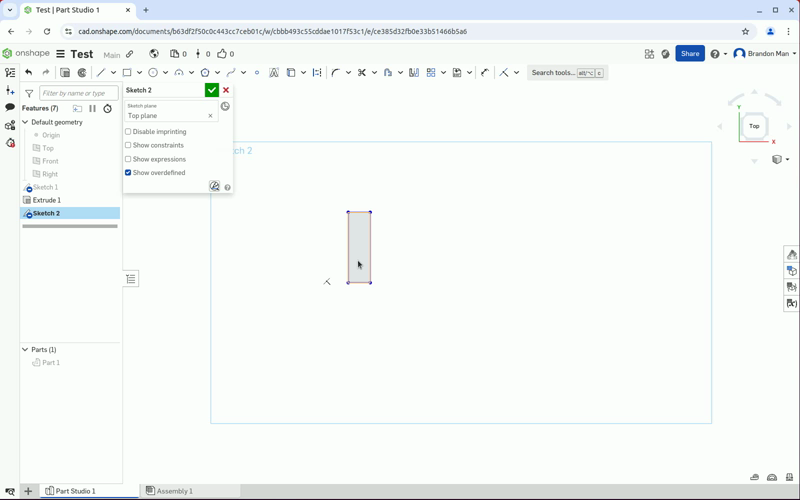
scroll(6)
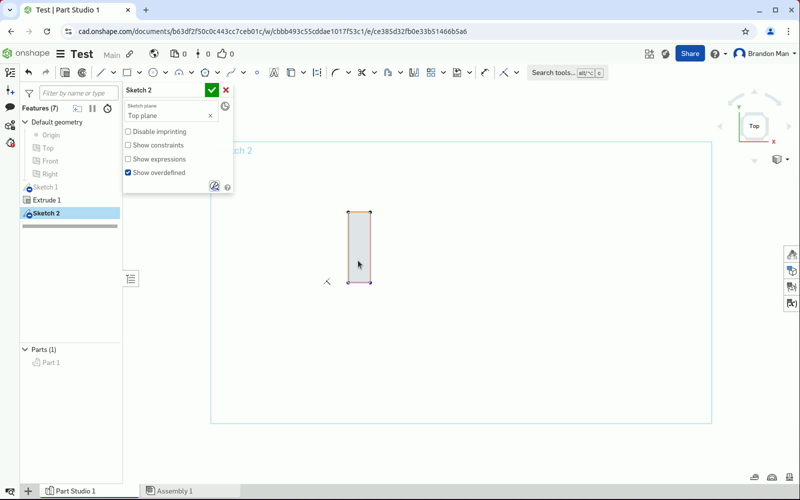
scroll(6)
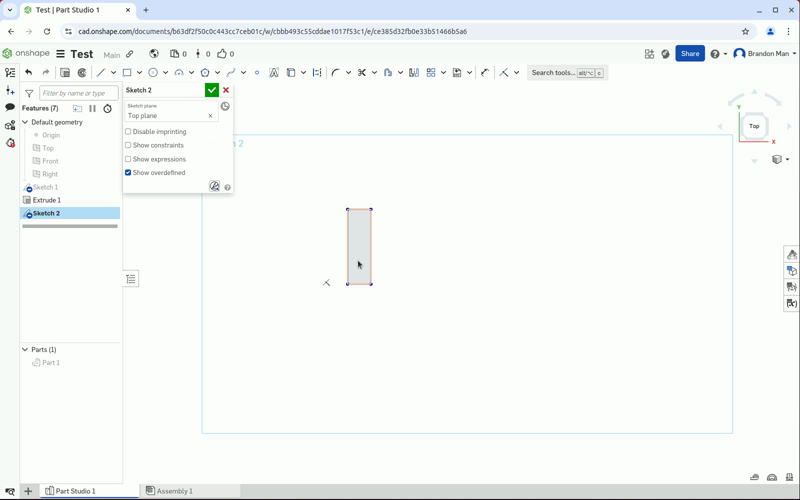
scroll(6)
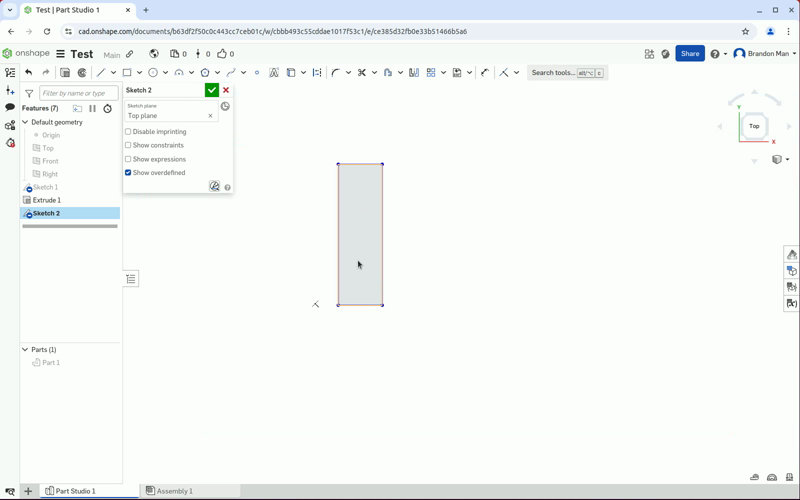
scroll(6)
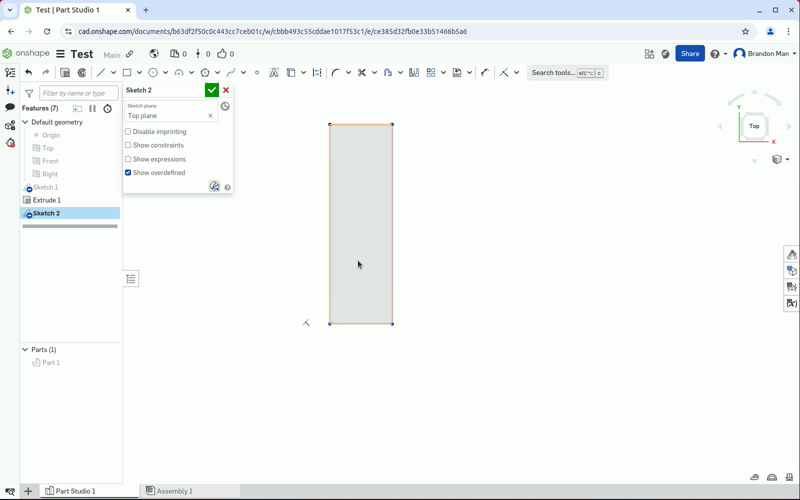
scroll(6)
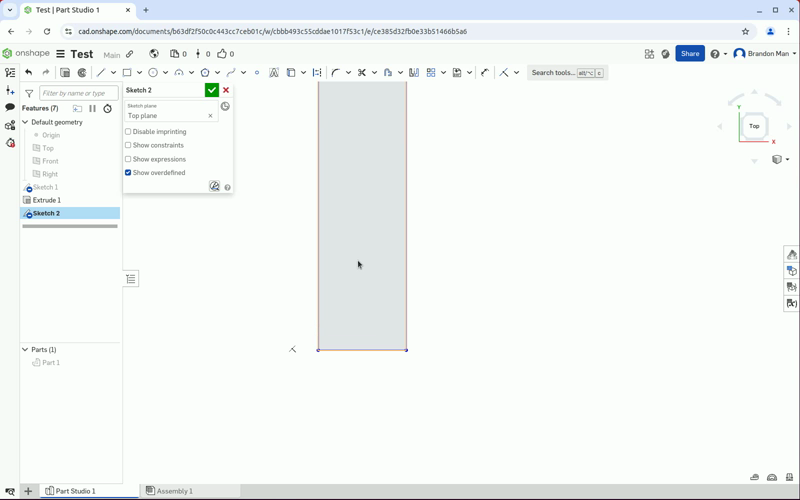
scroll(6)
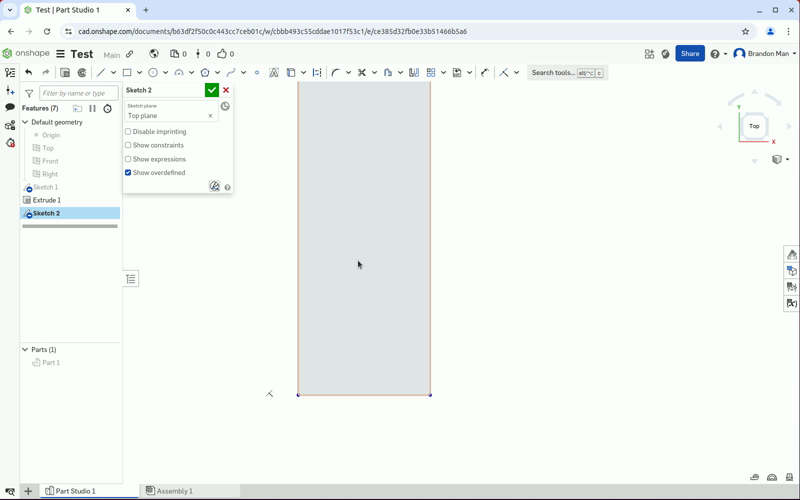
scroll(6)
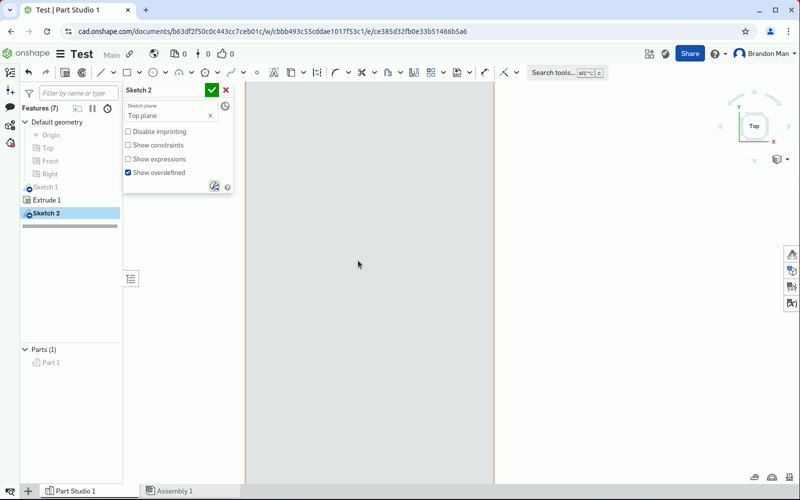
click(358, 260)
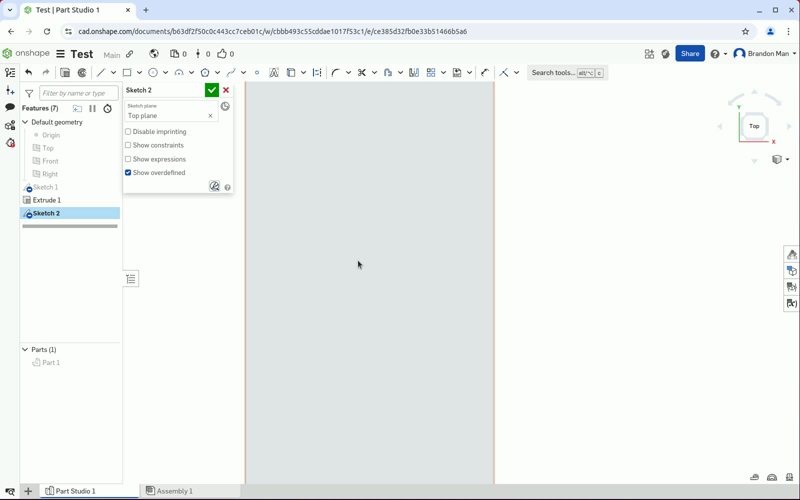
scroll(-6)
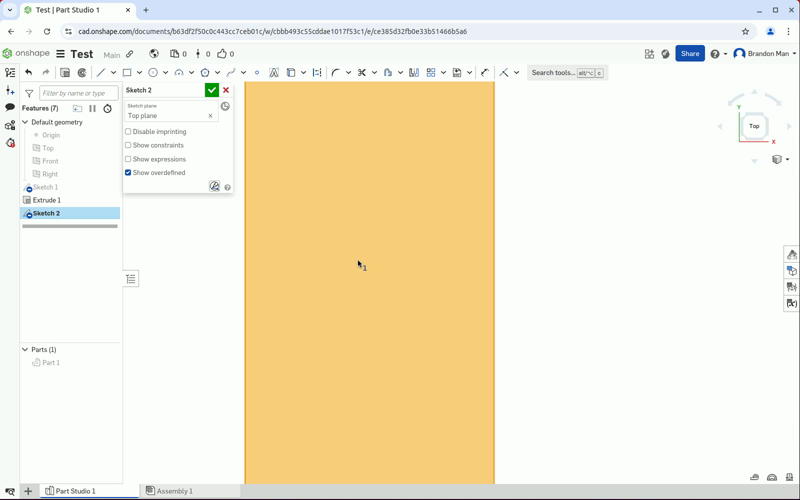
scroll(-6)
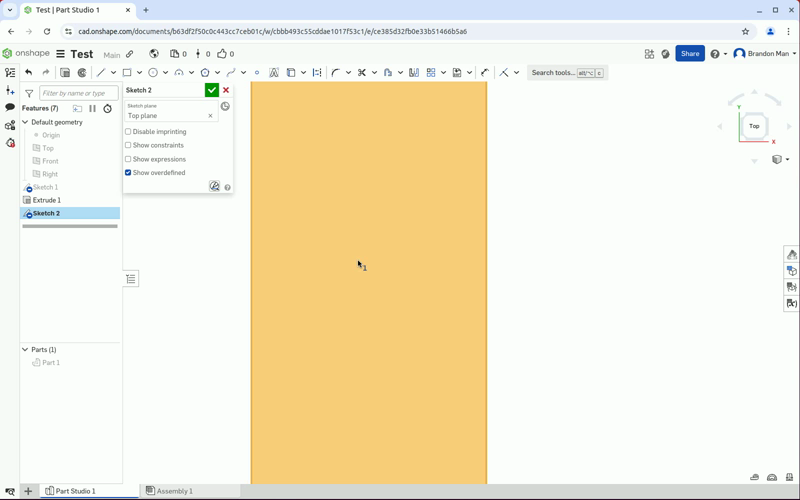
scroll(-6)
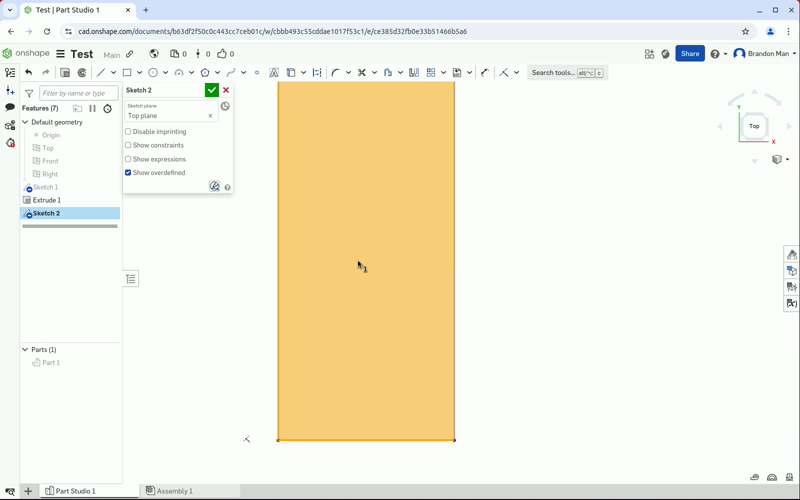
scroll(-6)
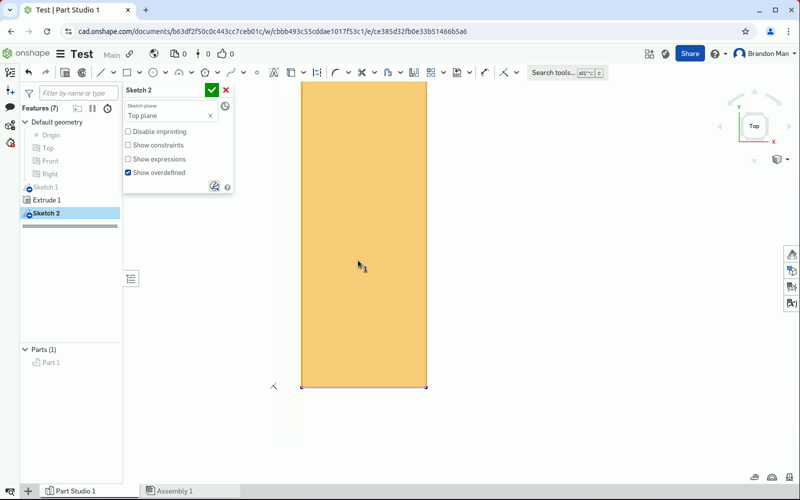
scroll(-6)
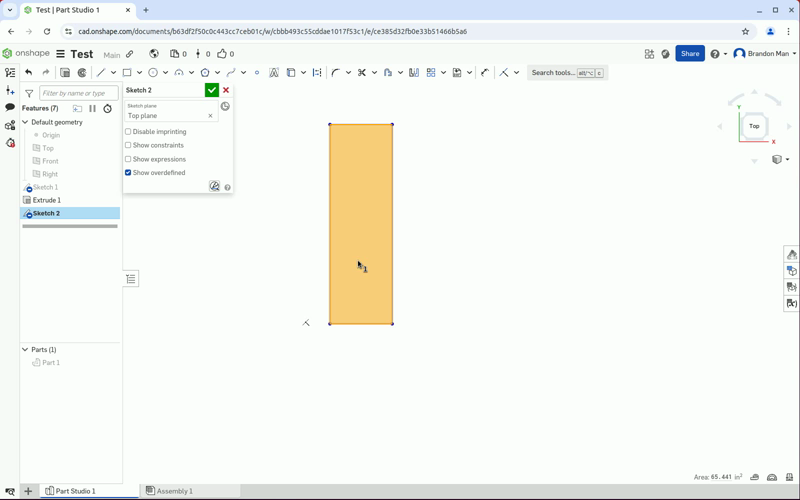
scroll(-6)
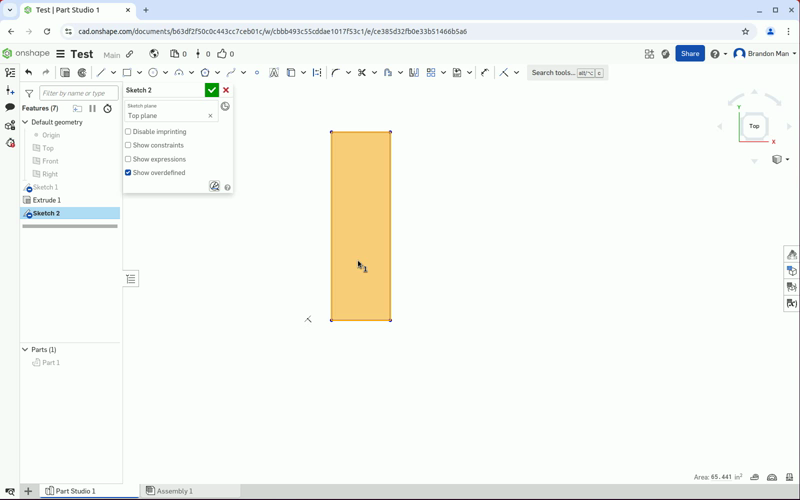
scroll(-6)
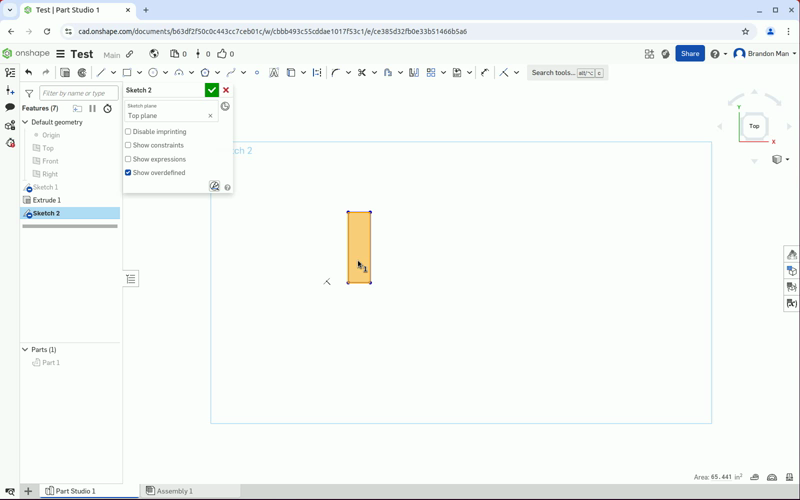
mouse_move(73, 352)
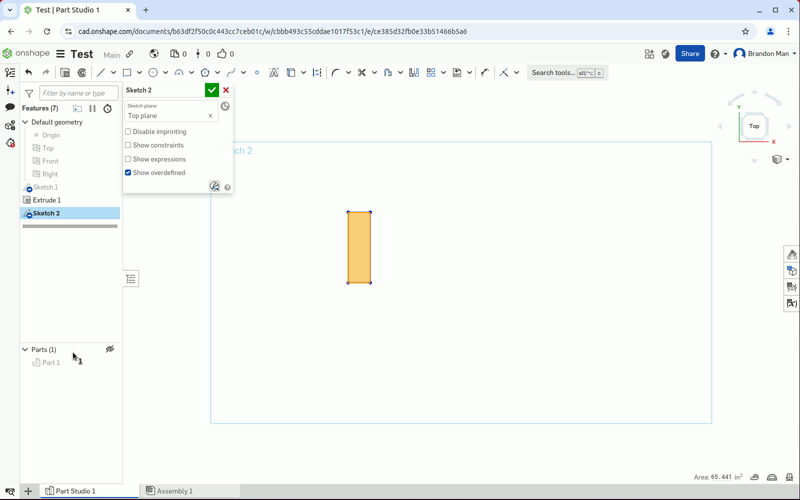
key(shift+y)
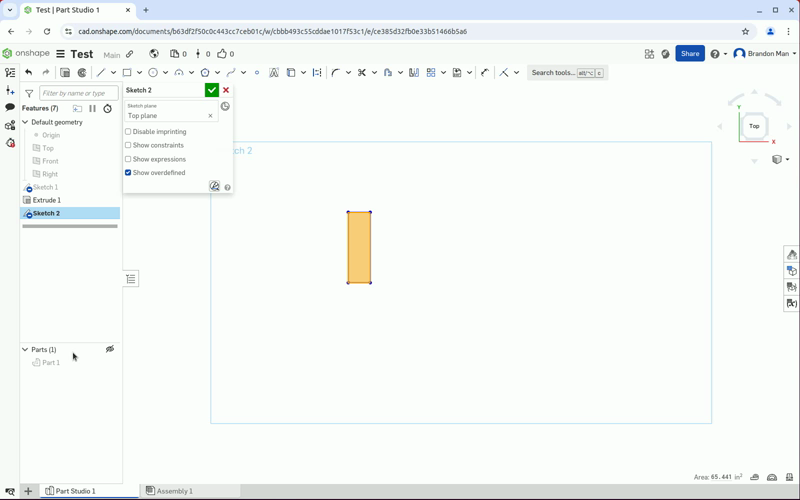
key(shift+e)
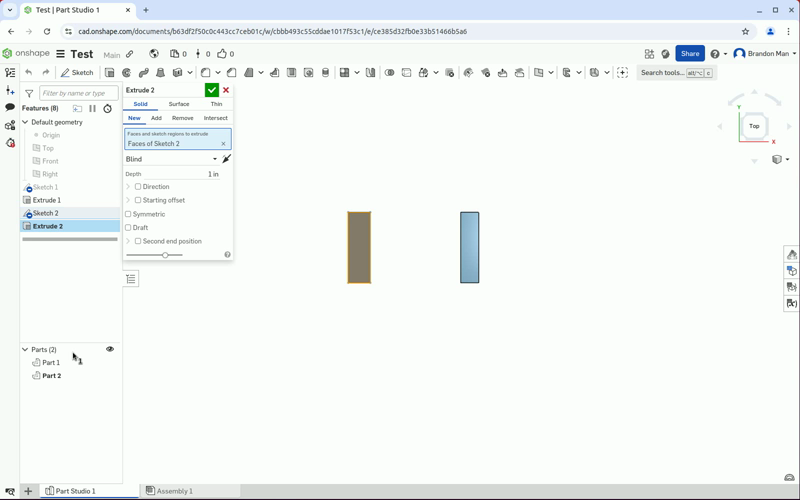
mouse_move(143, 106)
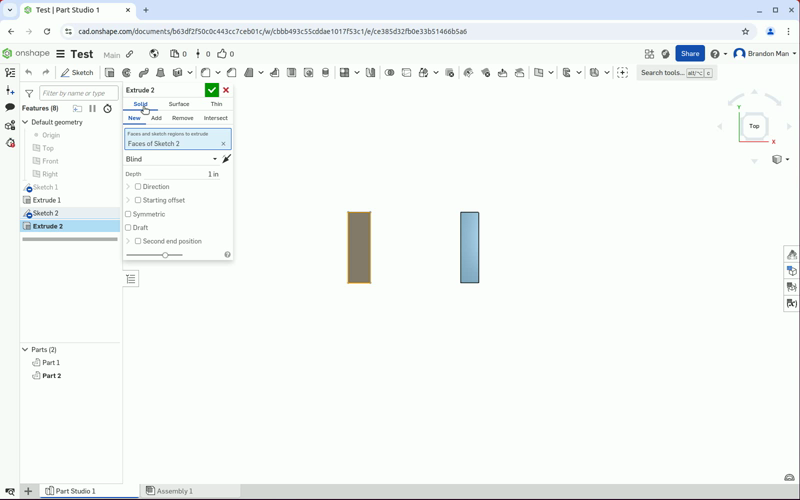
click(143, 106)
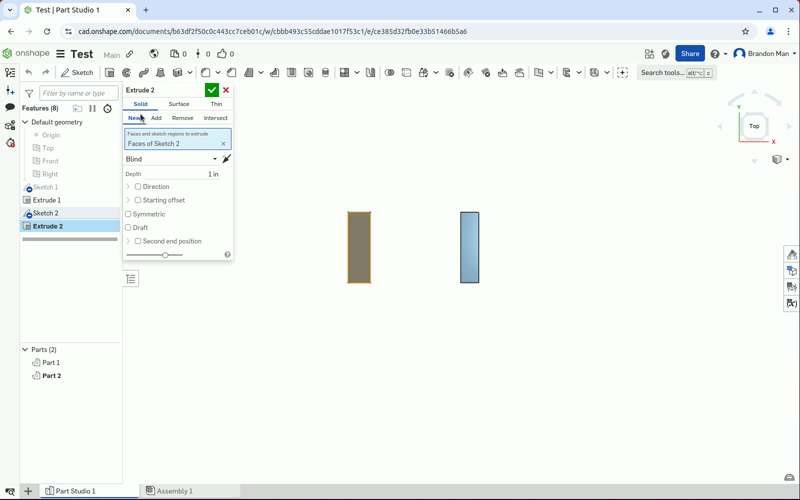
mouse_move(137, 120)
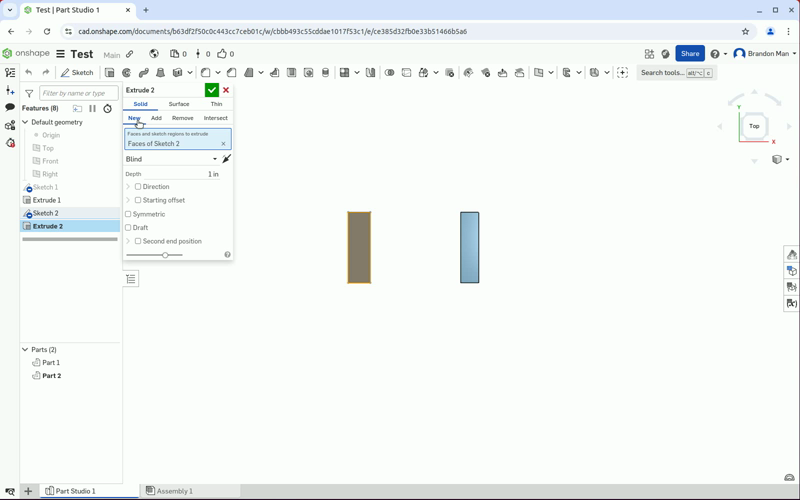
click(137, 120)
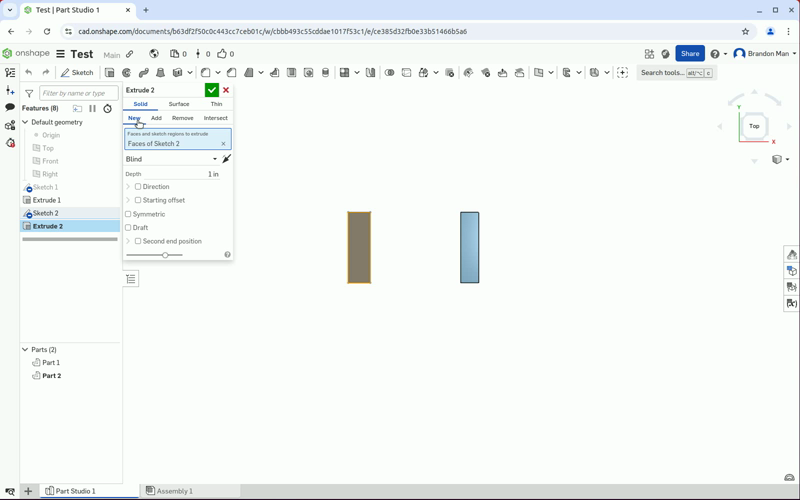
key(tab, 4)
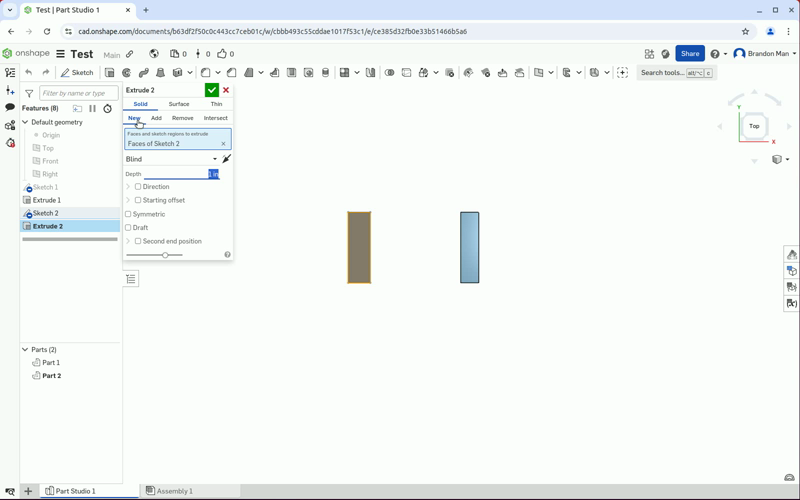
text(0.963)
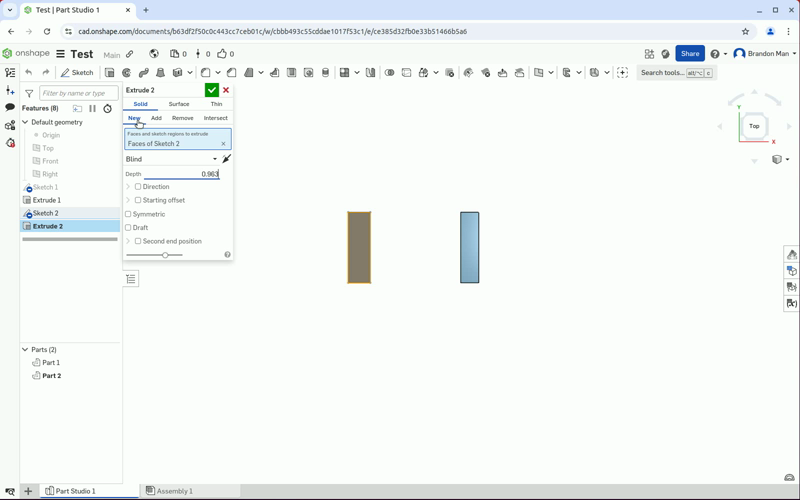
key(enter)
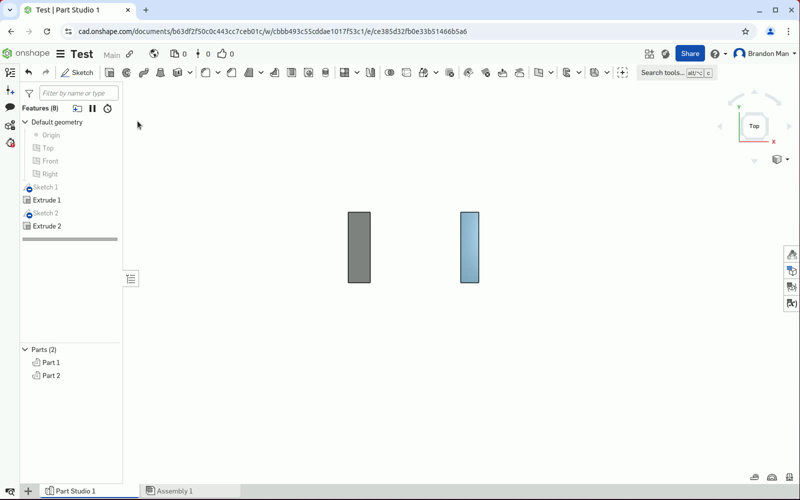
key(shift+h)
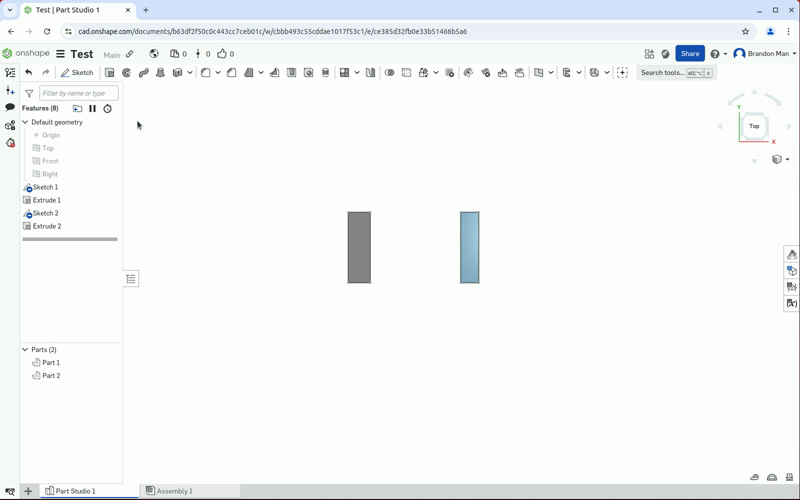
key(shift+h)
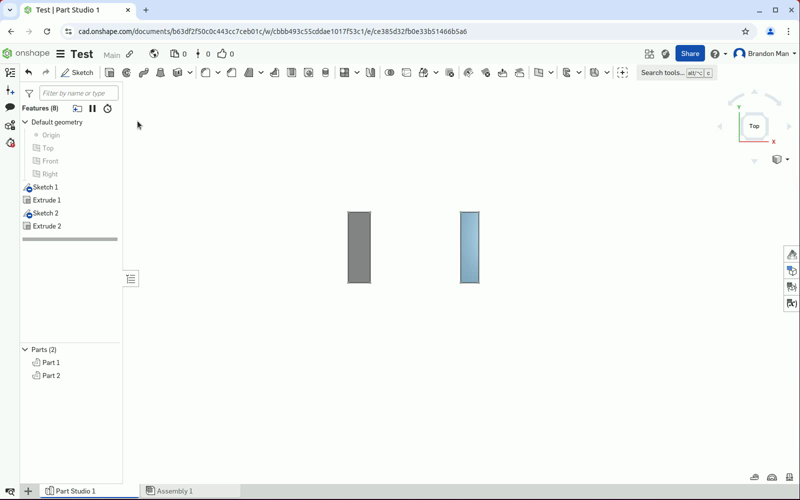
key(shift+7)
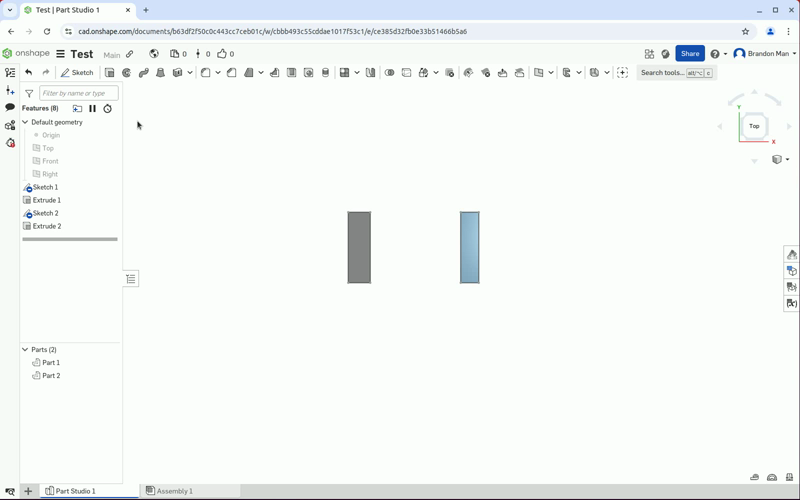
key(up, 3)
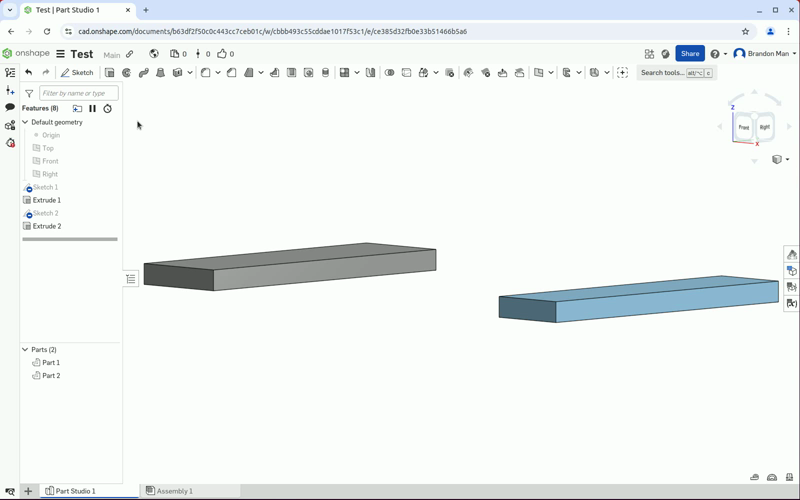
key(left, 3)
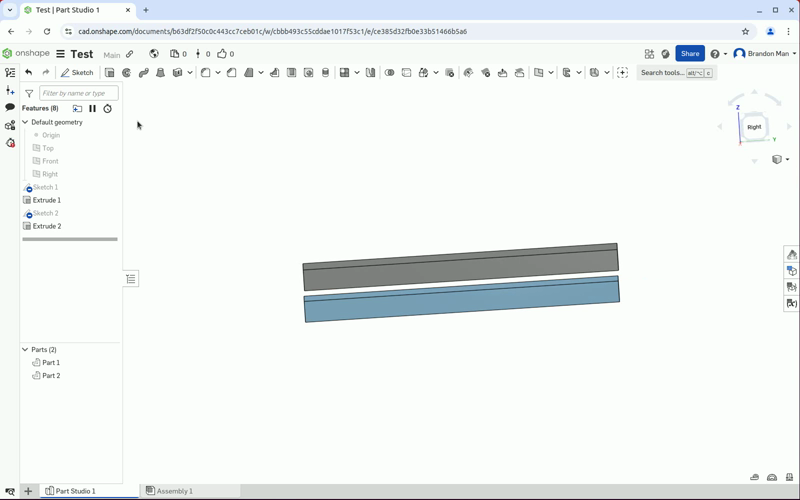
key(right, 3)
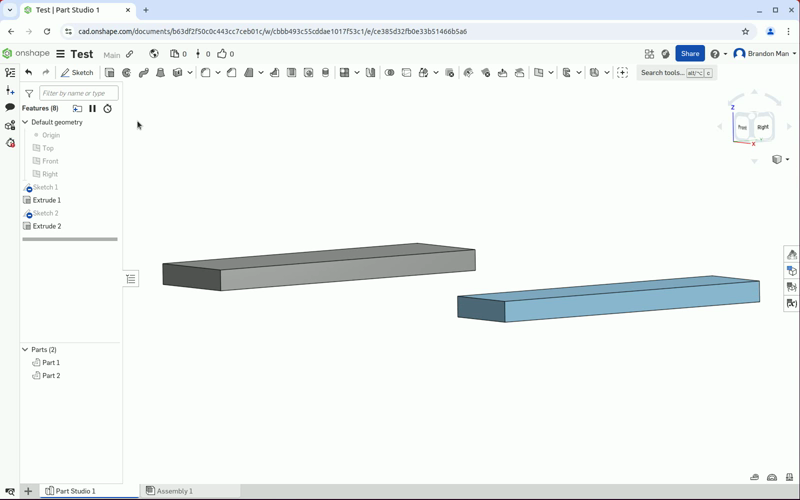
key(down, 3)
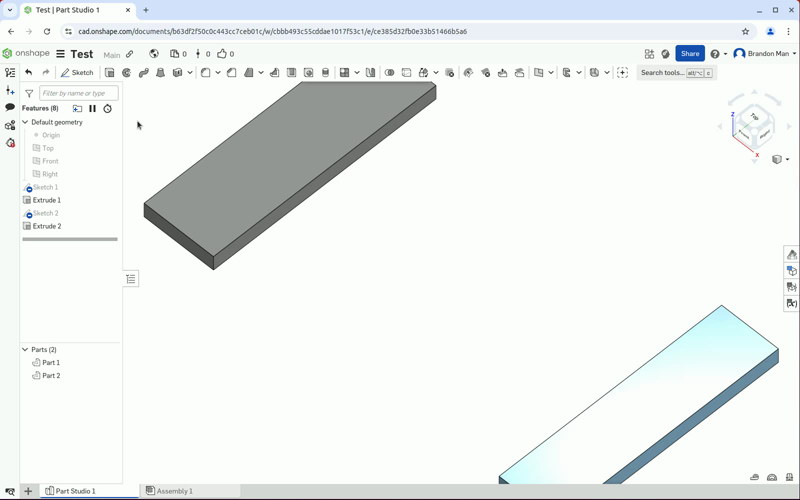
mouse_move(73, 189)
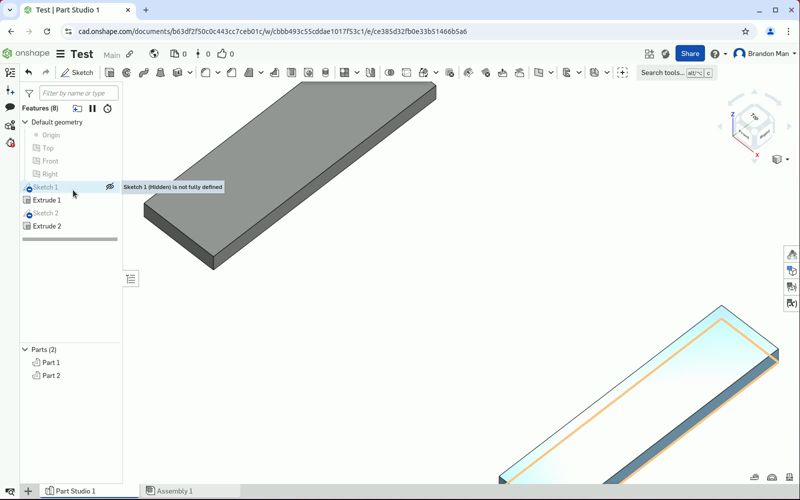
click(73, 189)